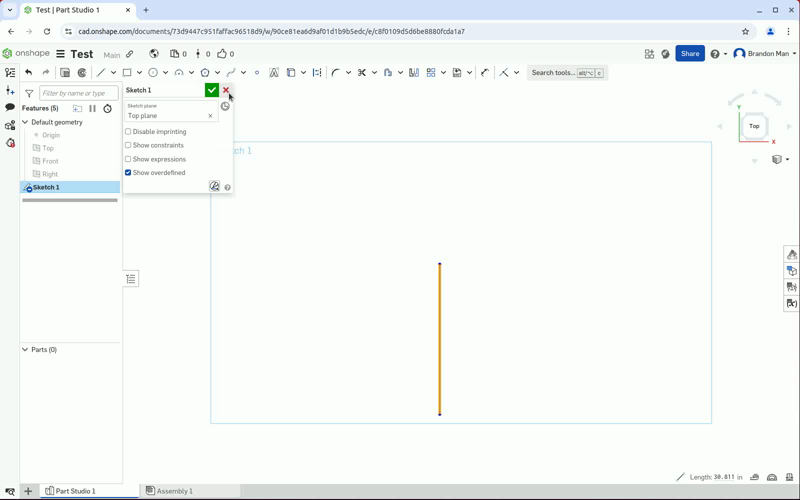
key(shift+h)
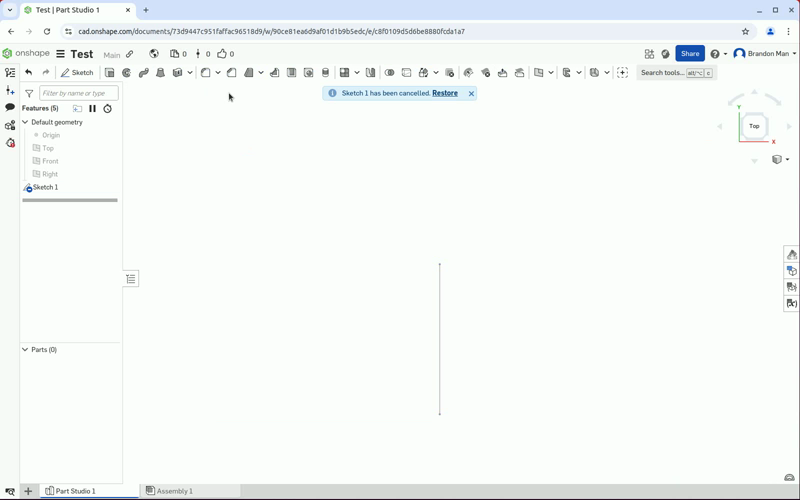
key(shift+s)
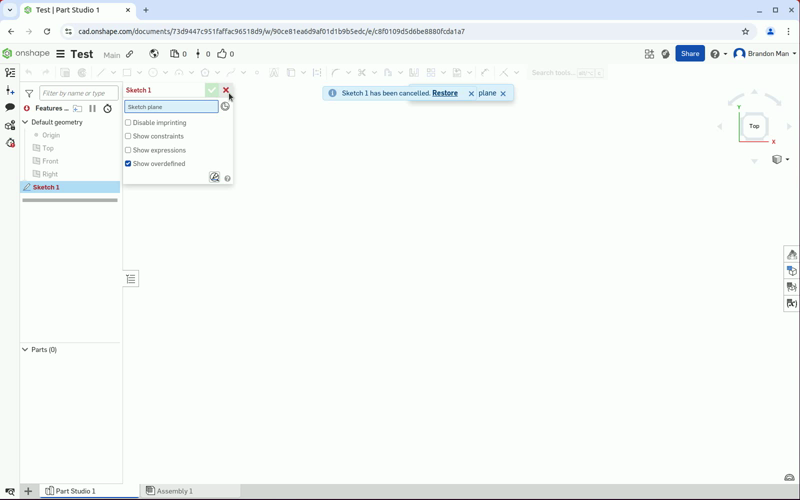
mouse_move(73, 150)
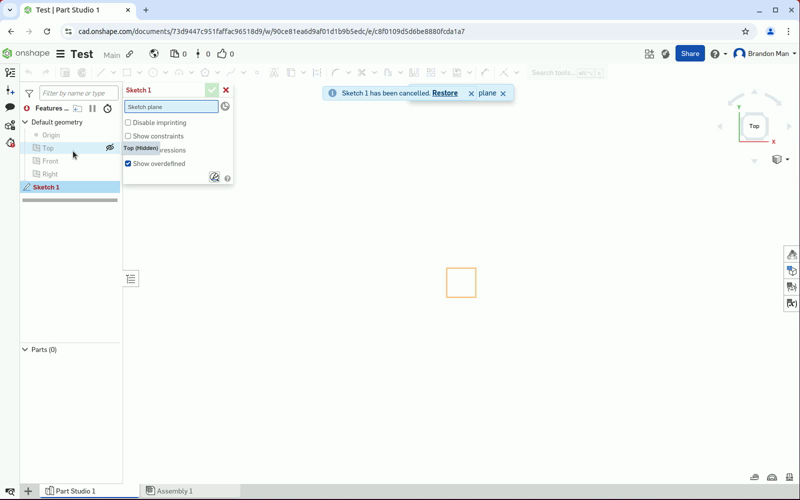
click(73, 150)
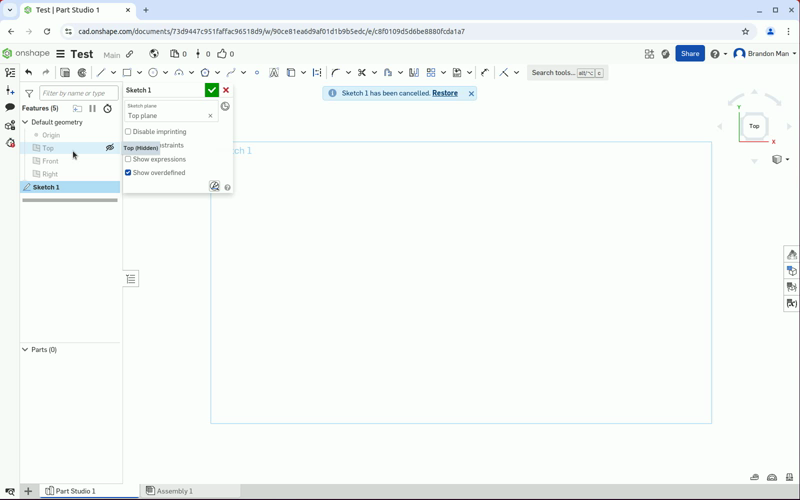
mouse_move(73, 352)
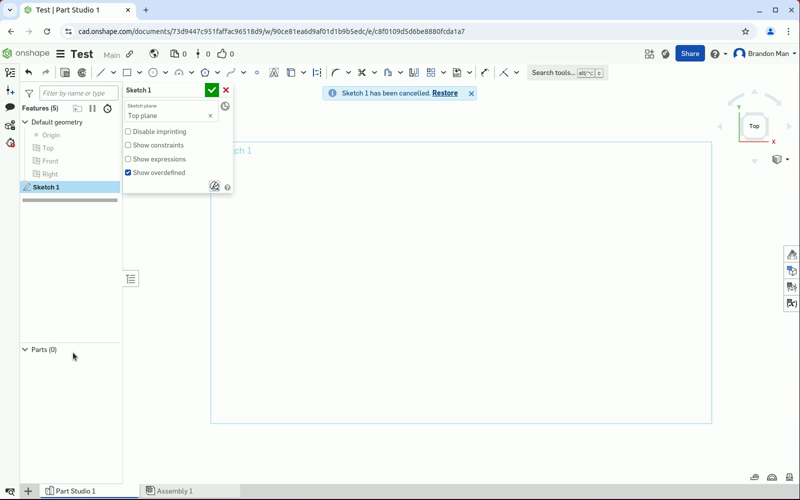
key(y)
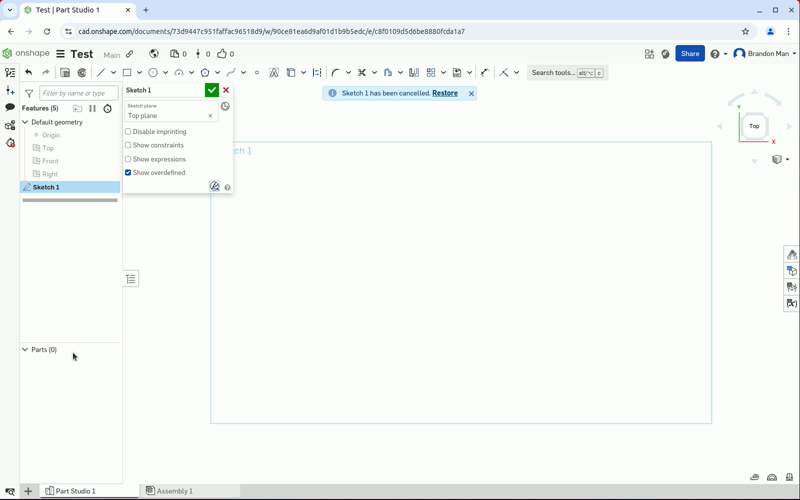
key(l)
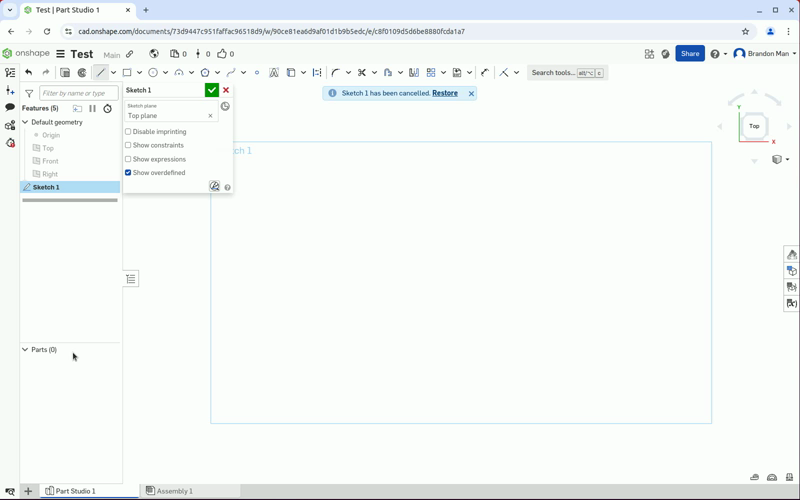
key_down(shift)
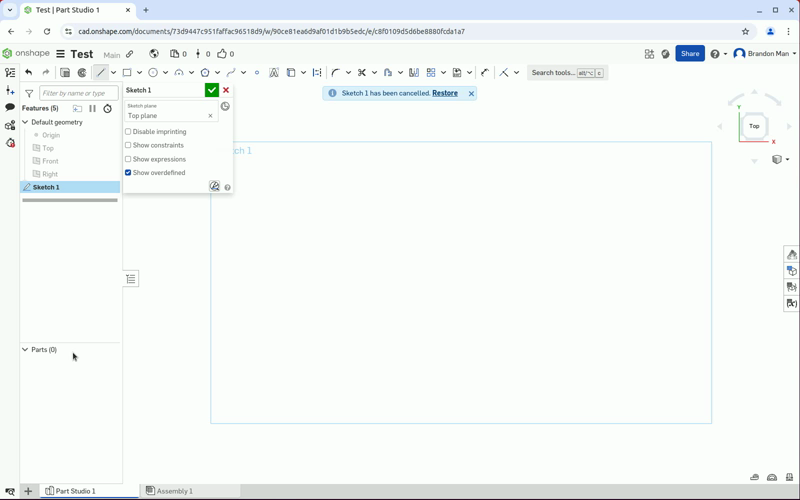
mouse_move(348, 393)
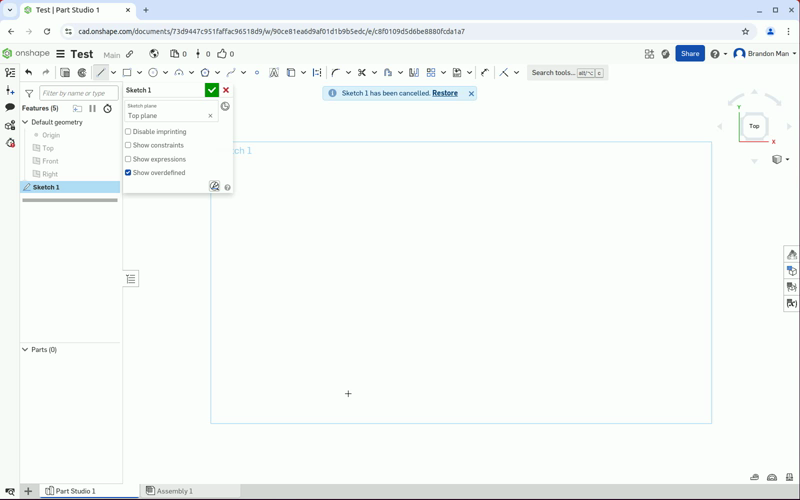
click(348, 393)
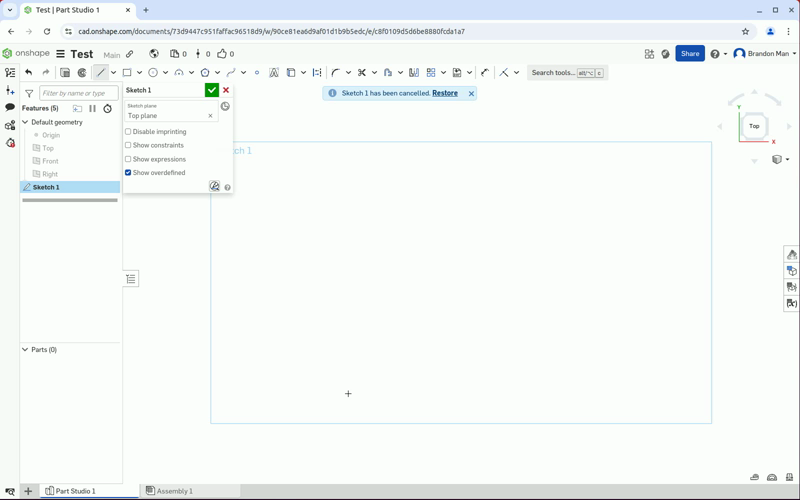
key_up(shift)
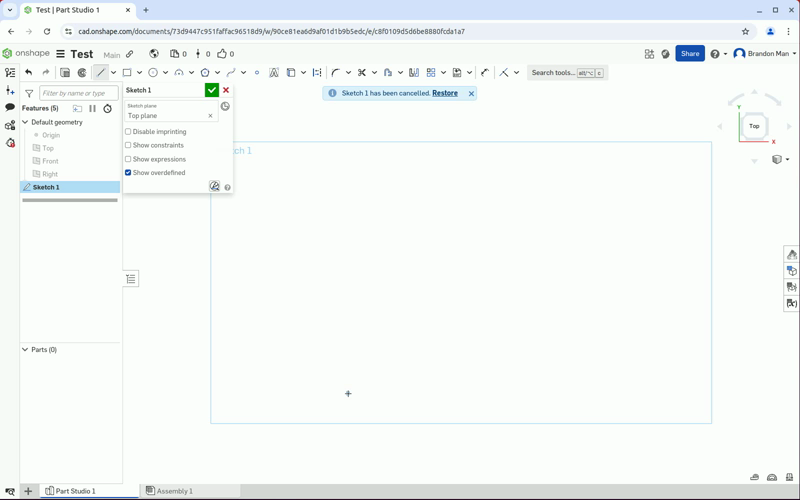
key_down(shift)
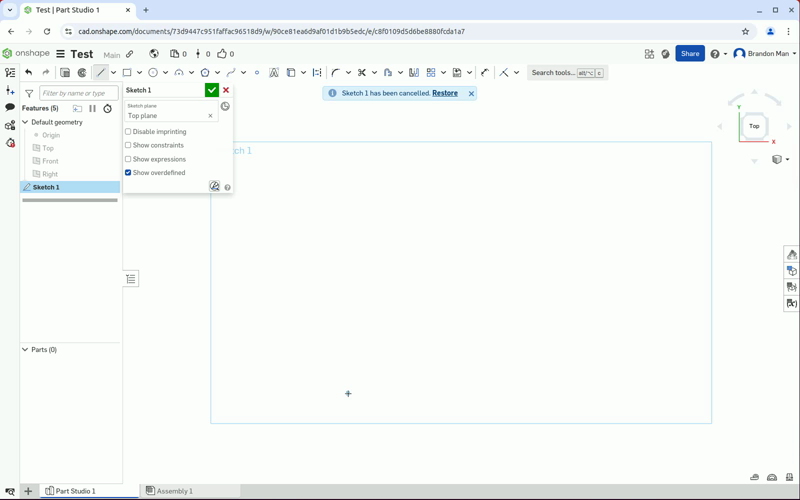
mouse_move(539, 393)
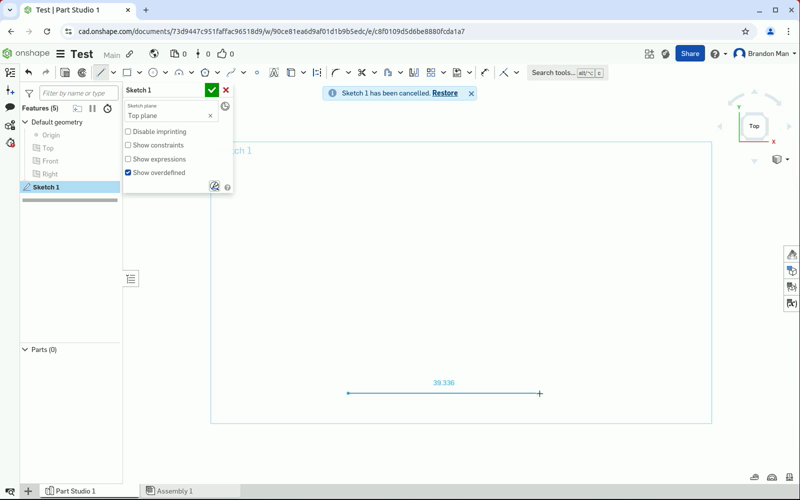
click(539, 393)
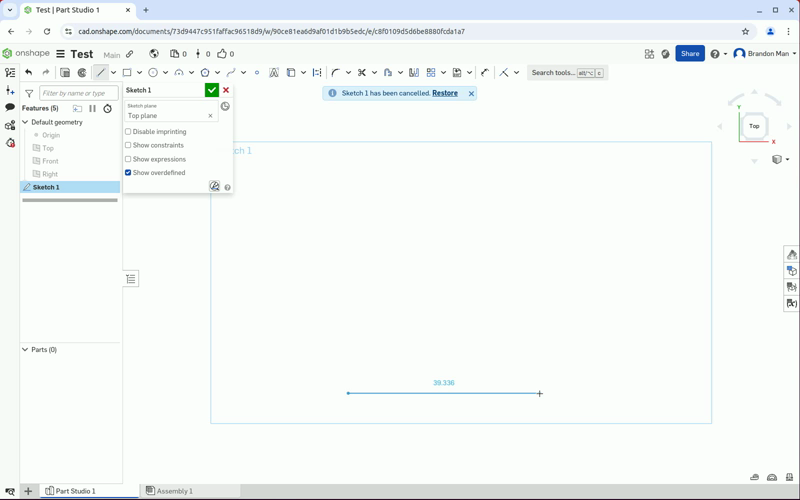
key_up(shift)
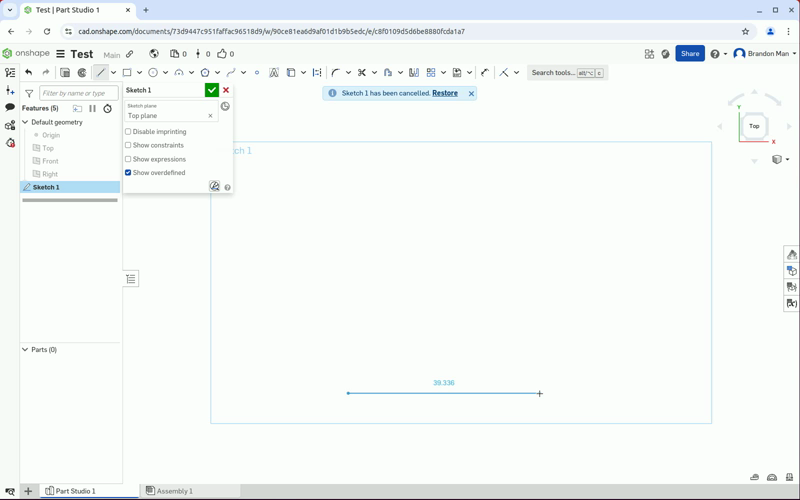
key_down(shift)
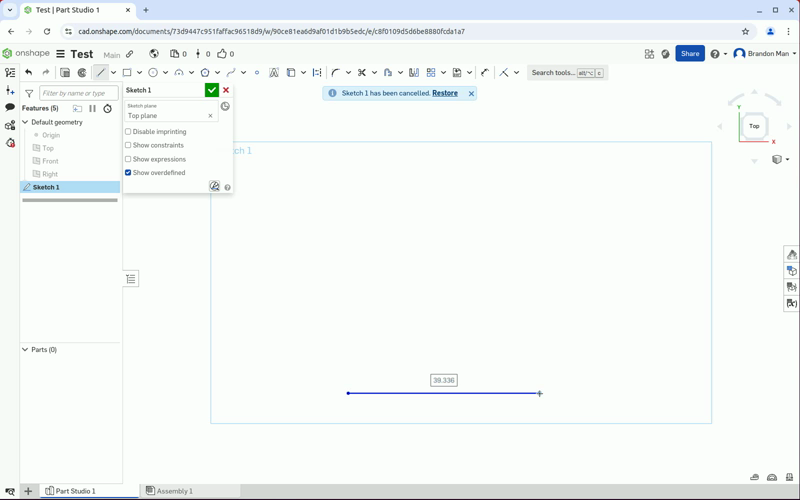
mouse_move(539, 201)
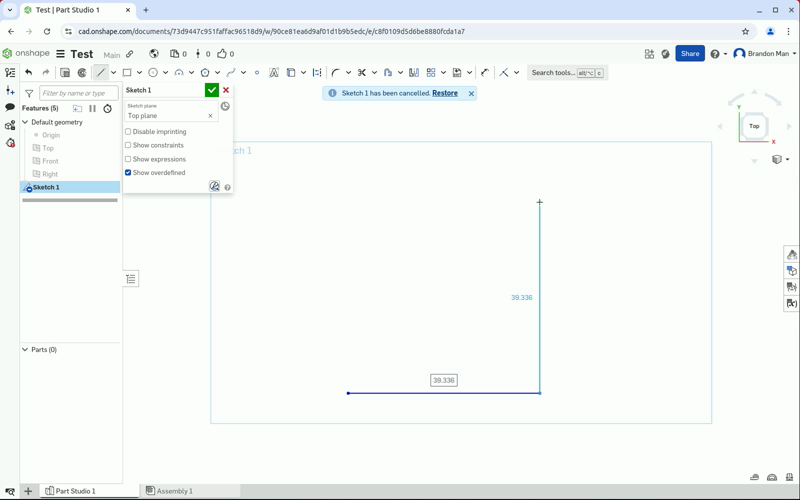
click(539, 201)
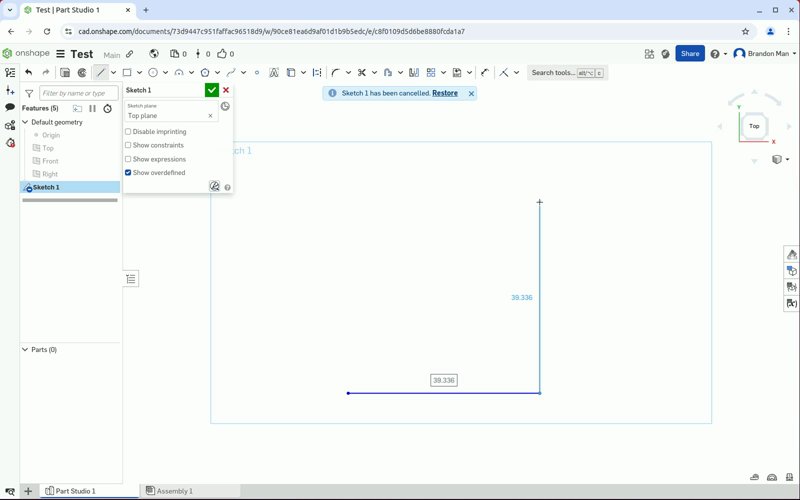
key_up(shift)
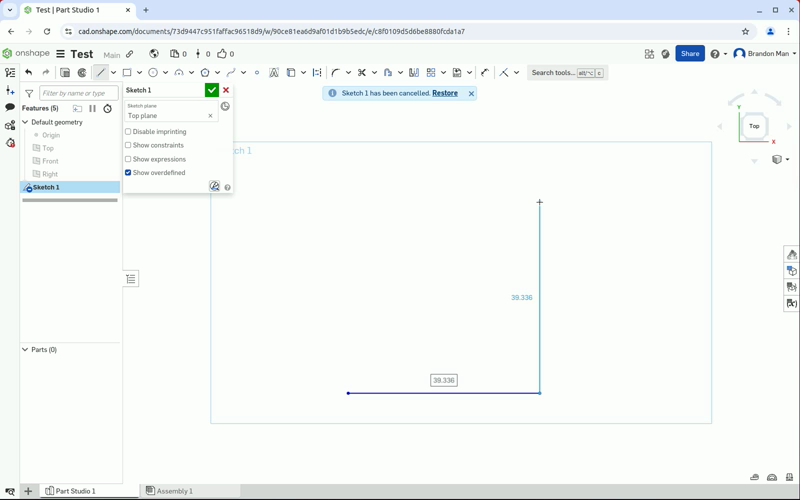
key_down(shift)
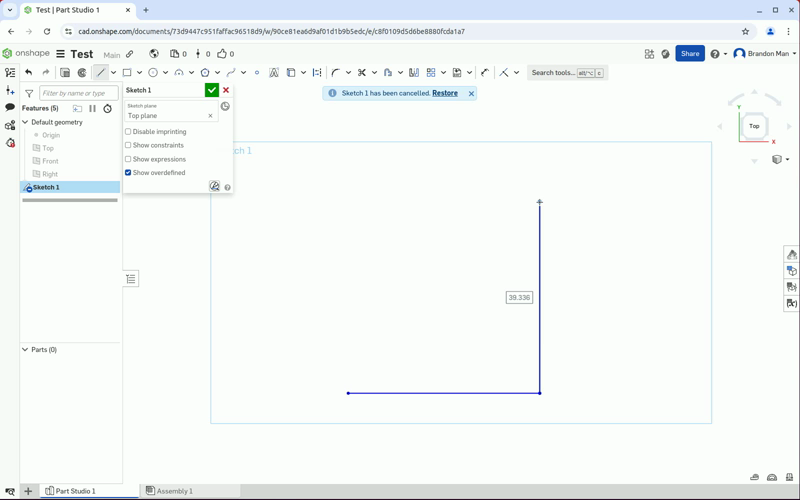
mouse_move(348, 201)
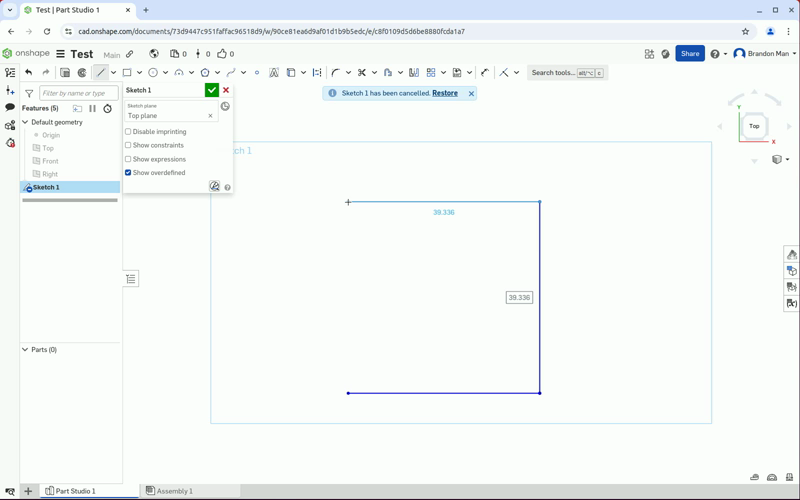
click(348, 201)
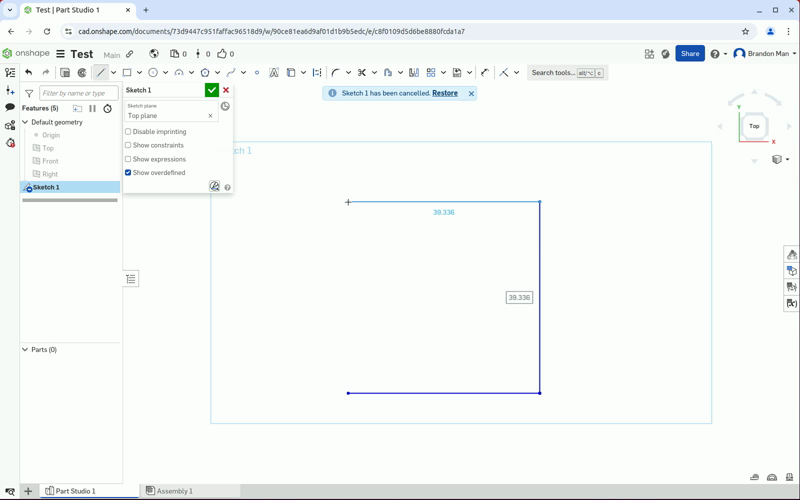
key_up(shift)
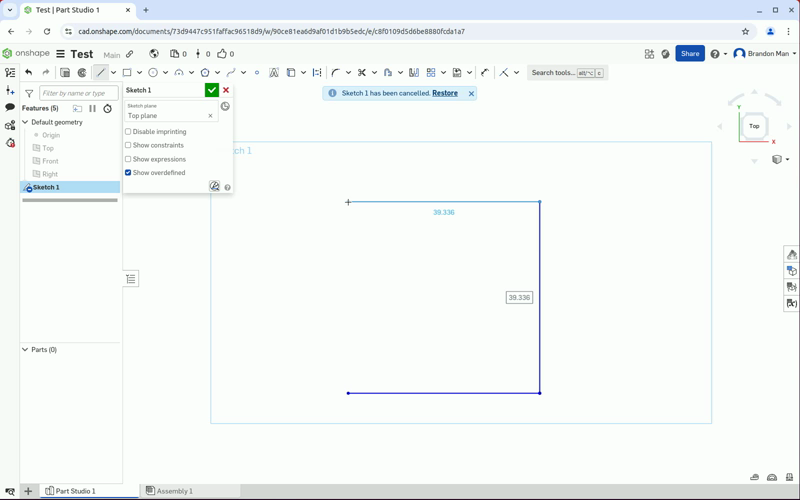
key_down(shift)
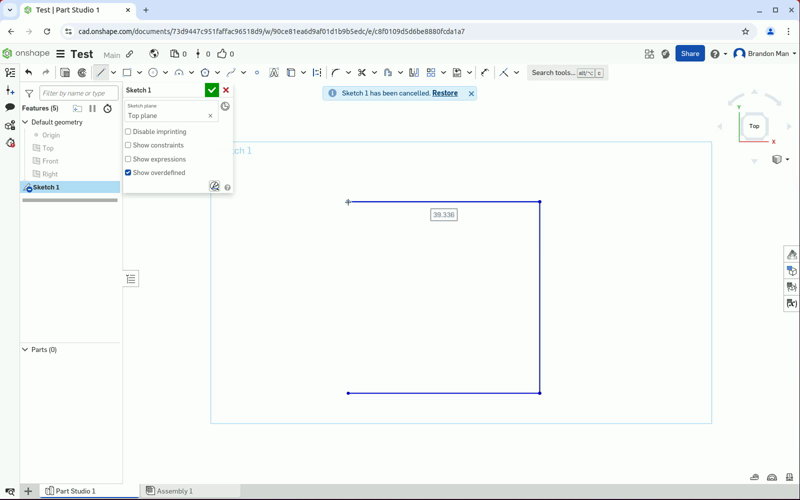
mouse_move(348, 393)
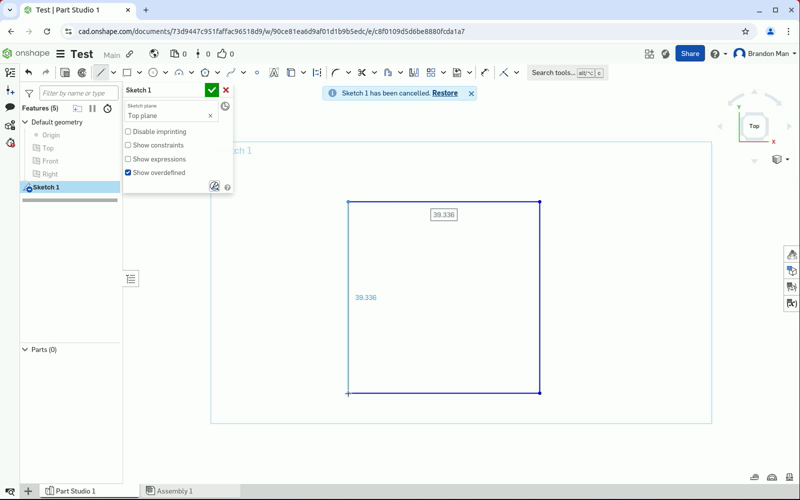
key_up(shift)
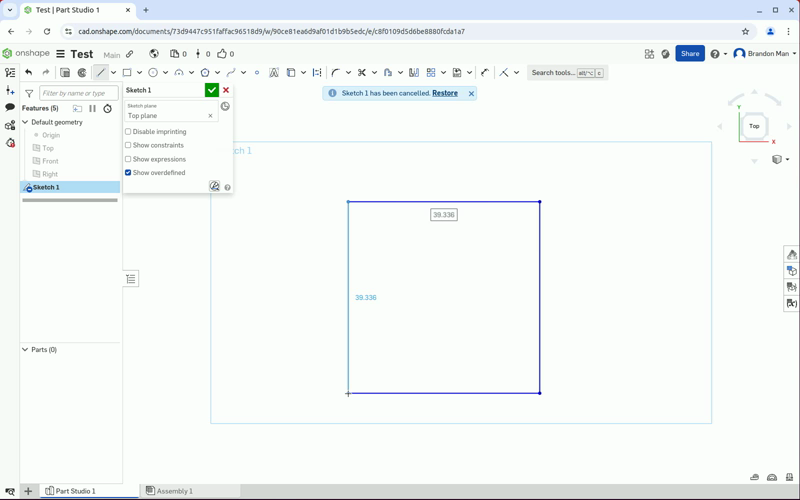
click(348, 393)
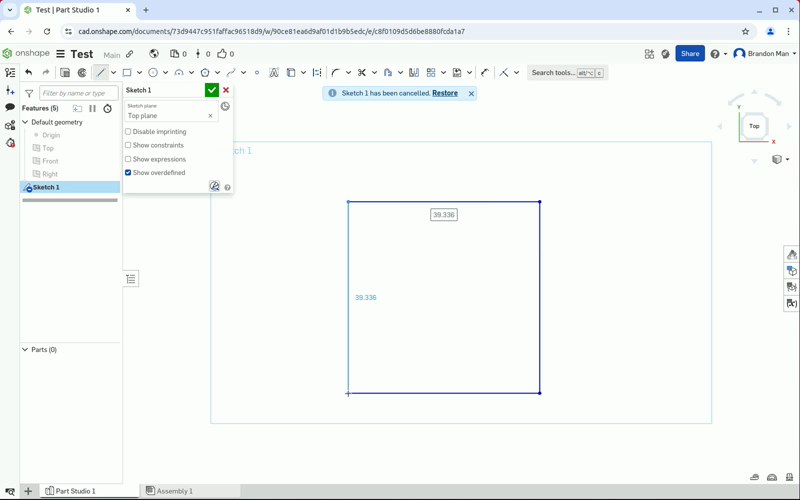
key(esc)
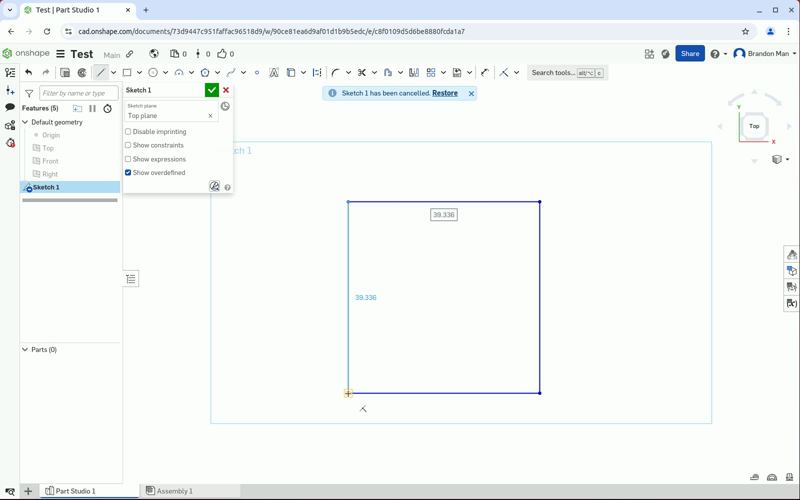
mouse_move(380, 265)
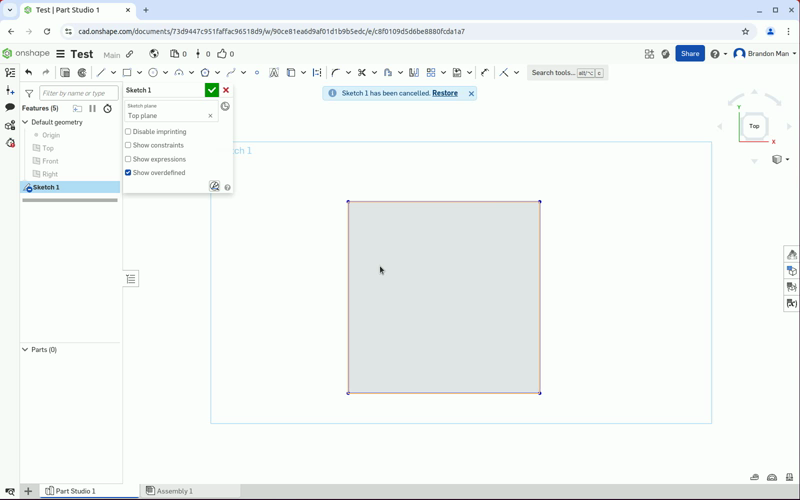
click(380, 265)
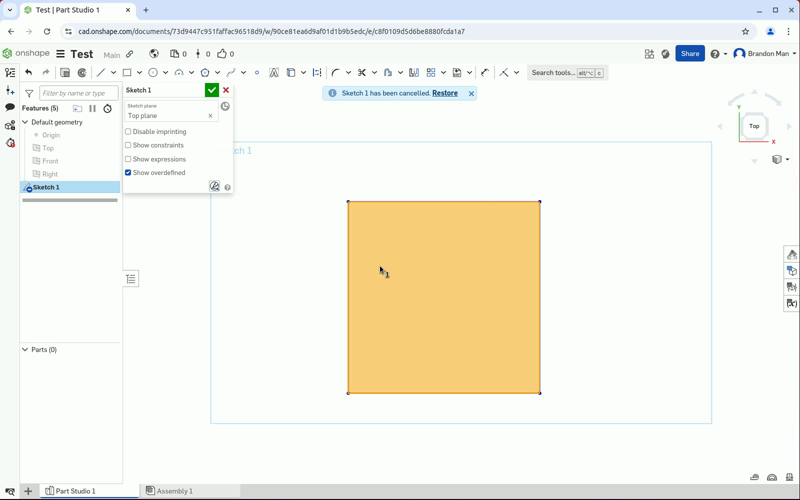
mouse_move(73, 352)
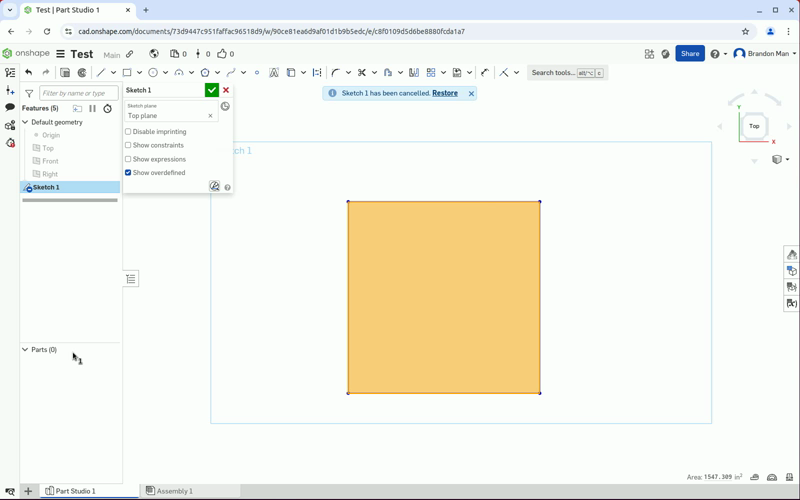
key(shift+y)
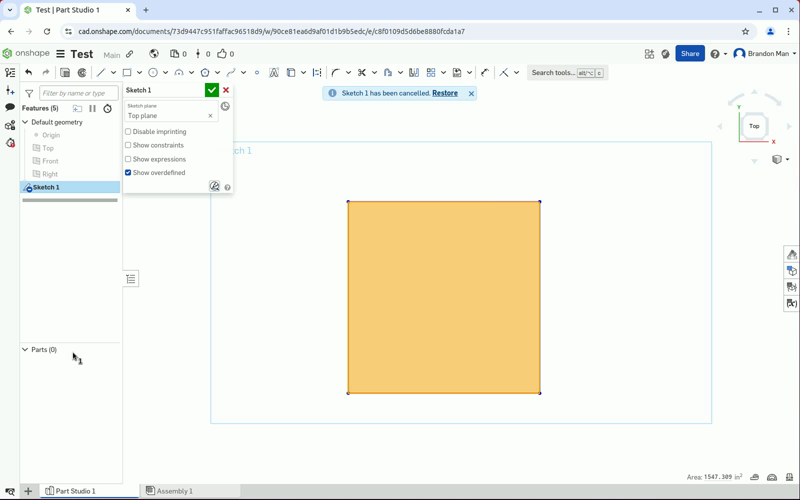
key(shift+e)
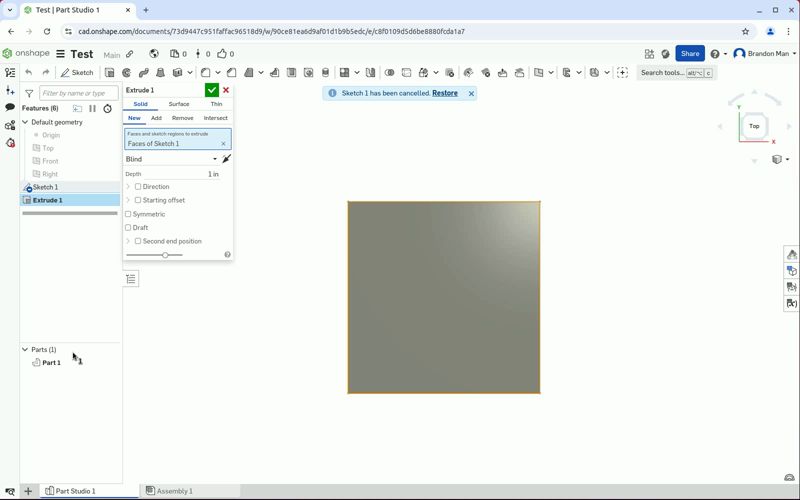
mouse_move(143, 106)
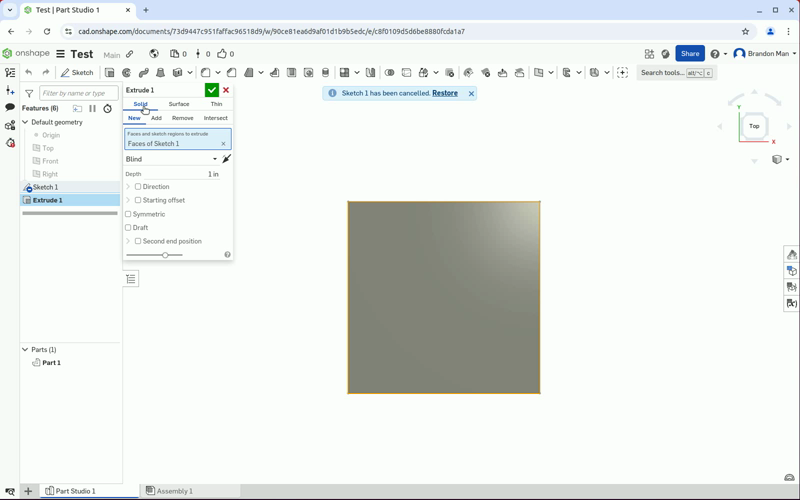
click(143, 106)
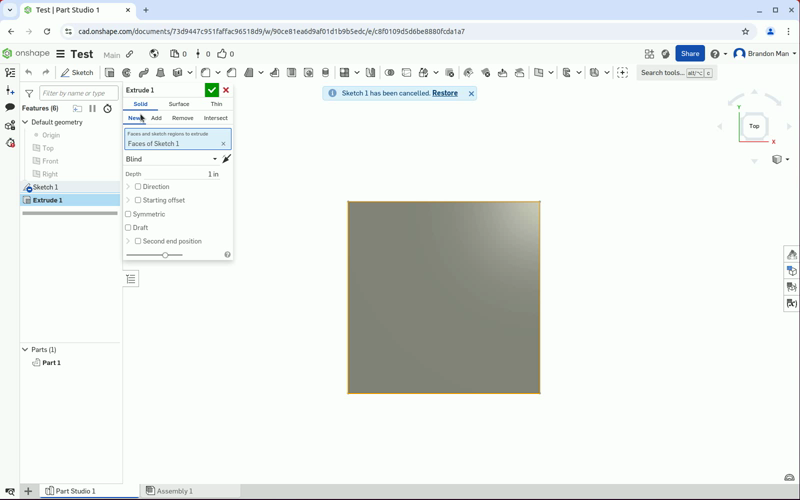
mouse_move(137, 120)
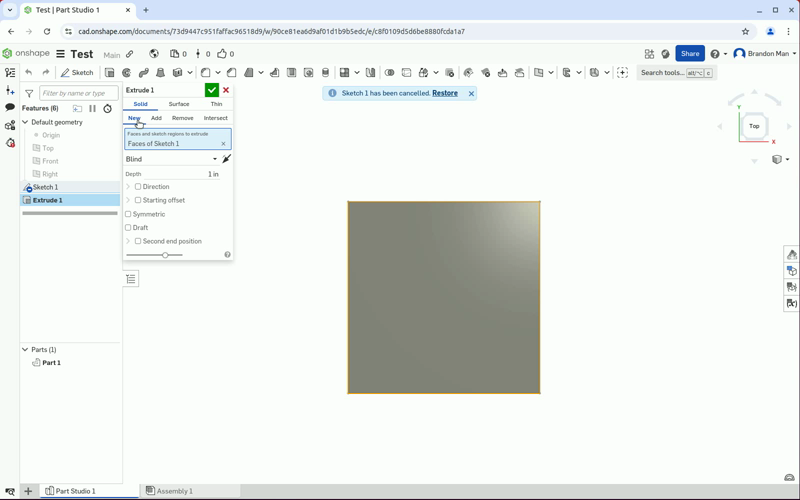
click(137, 120)
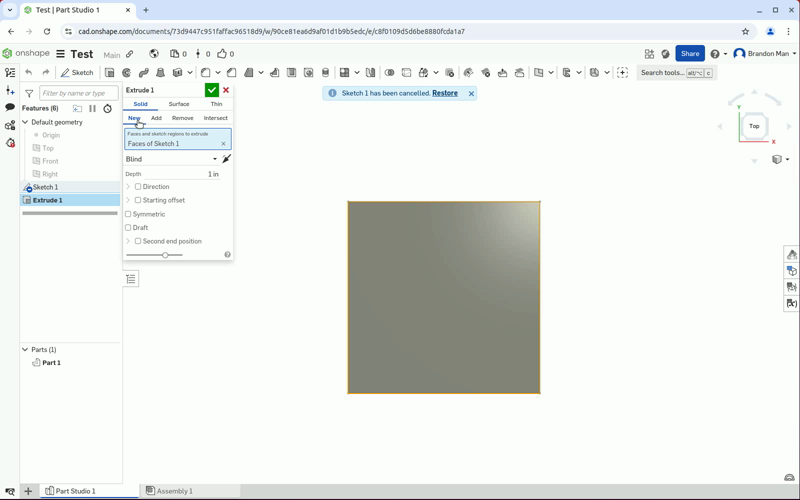
key(tab, 4)
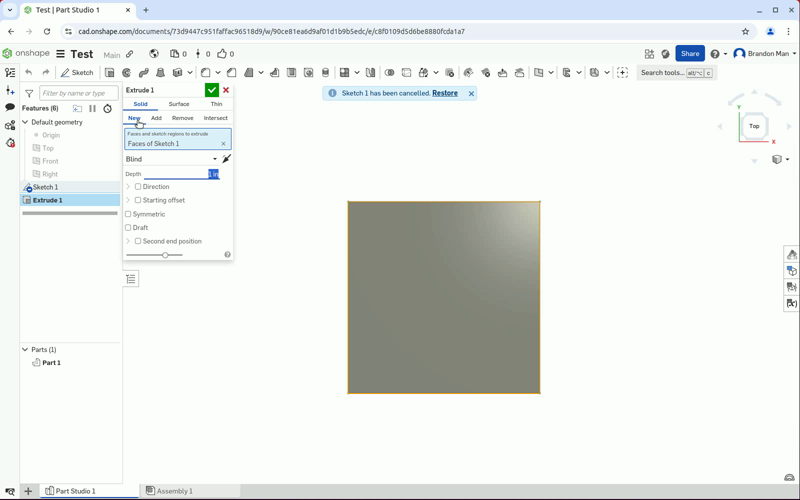
text(39.476)
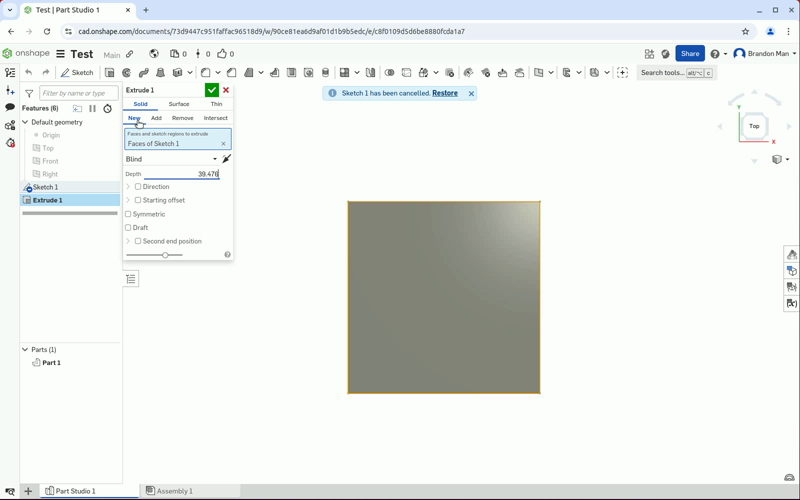
key(tab, 3)
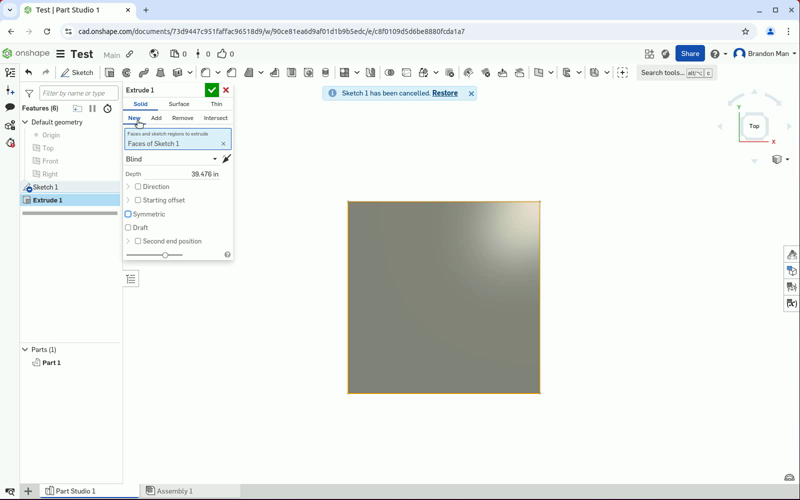
key(space)
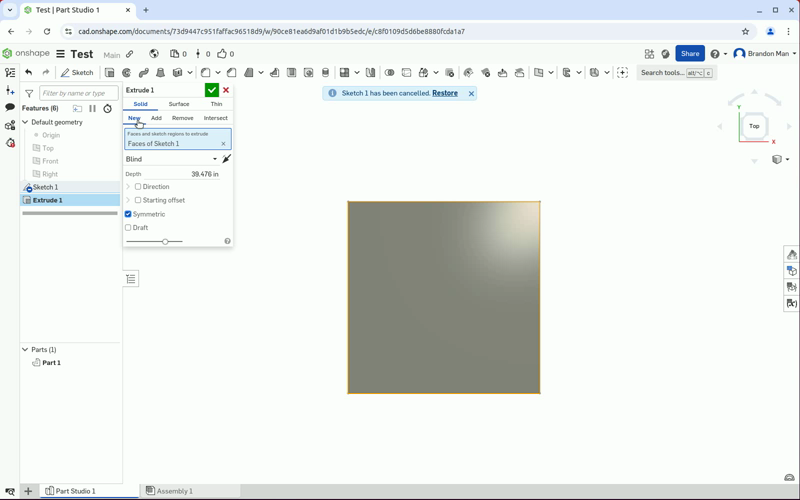
key(enter)
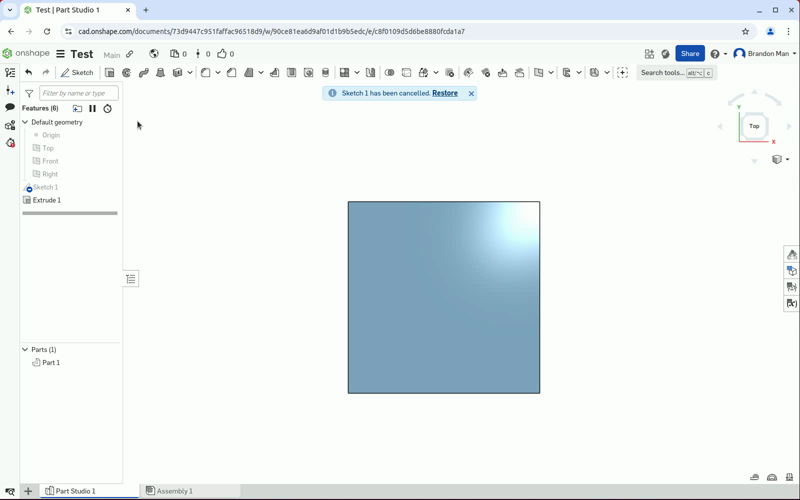
key(shift+h)
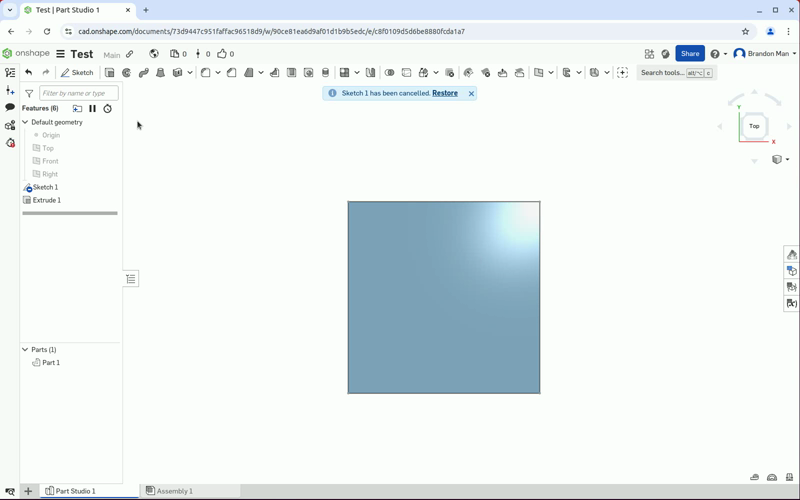
key(shift+h)
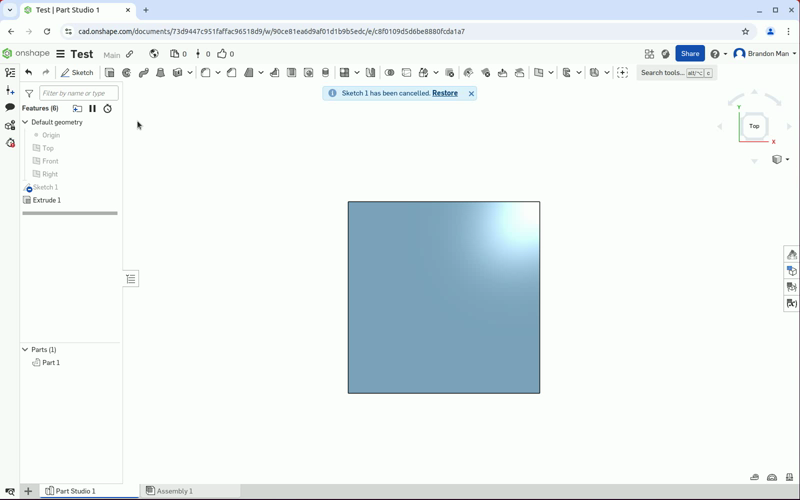
mouse_move(73, 189)
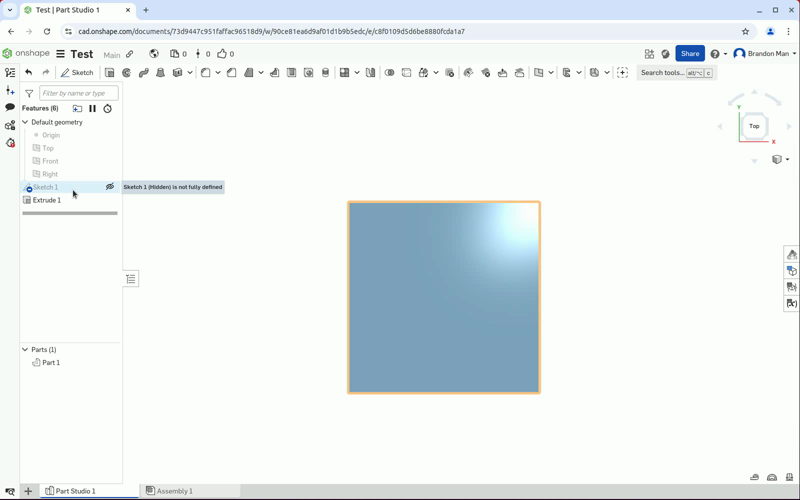
click(73, 189)
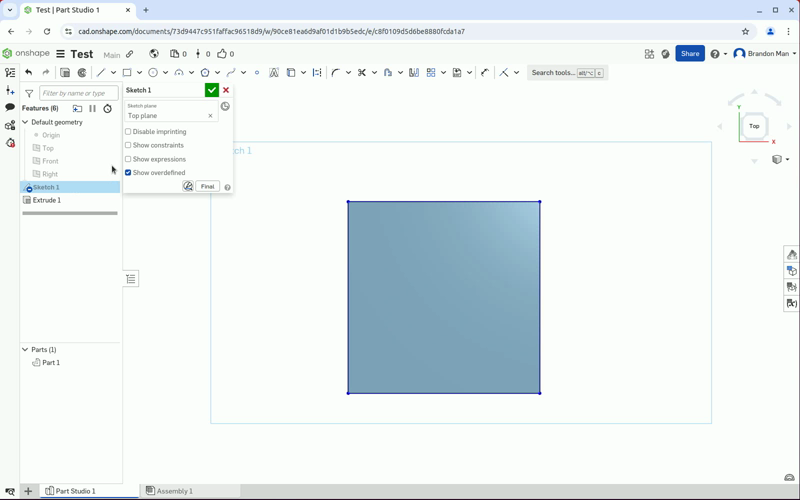
mouse_move(229, 92)
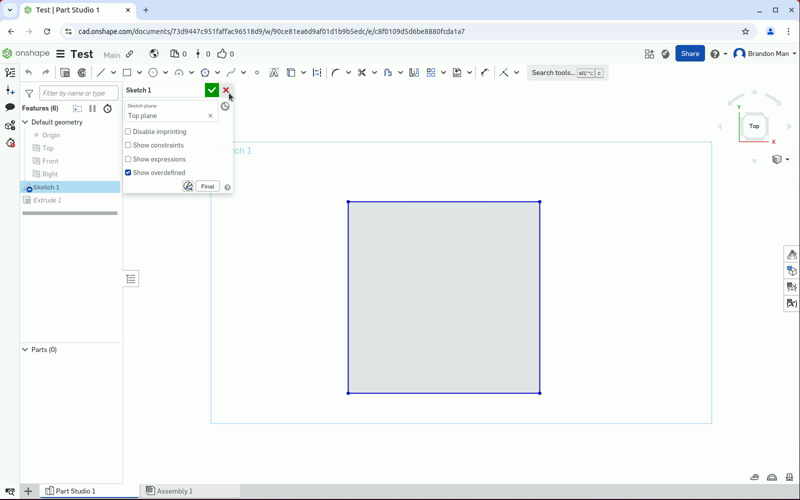
click(229, 92)
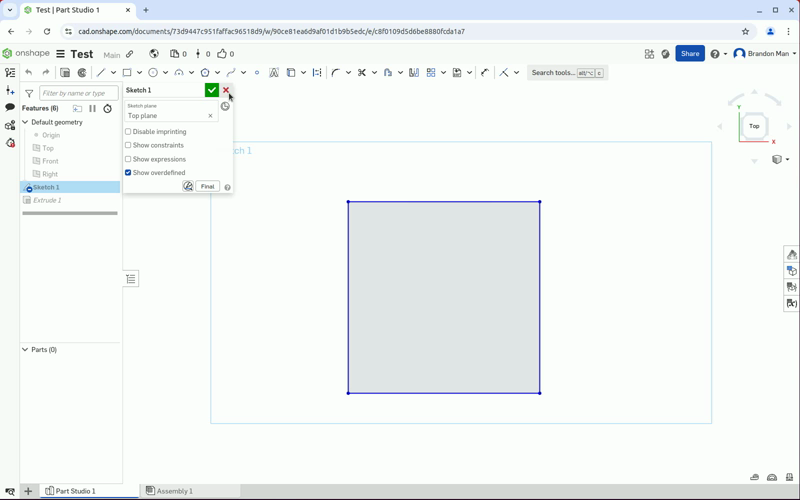
key(shift+s)
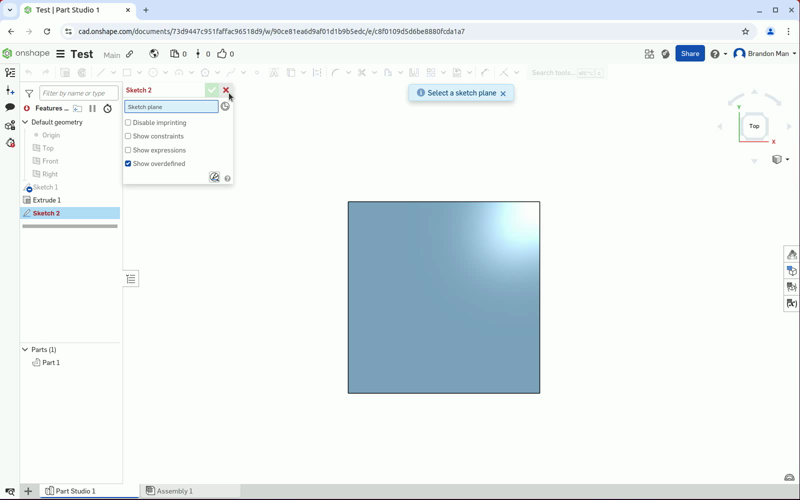
mouse_move(73, 150)
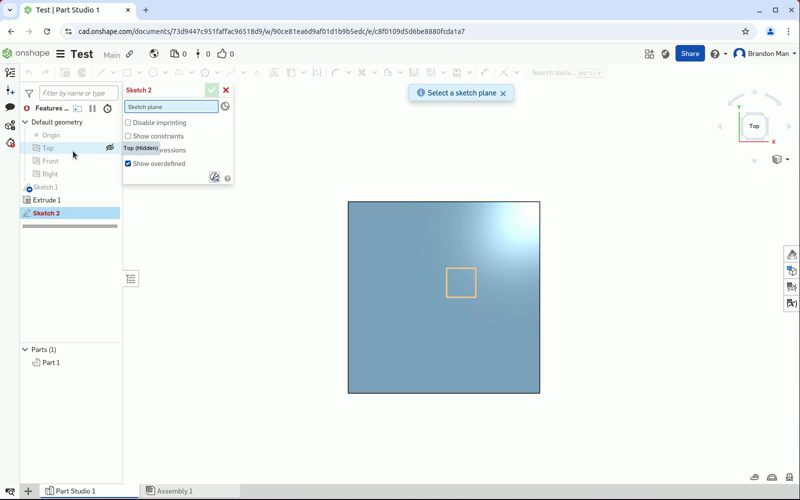
click(73, 150)
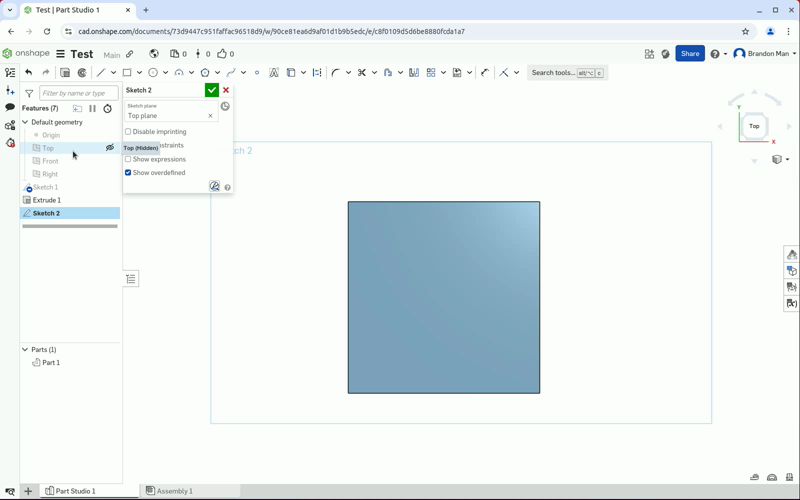
mouse_move(73, 352)
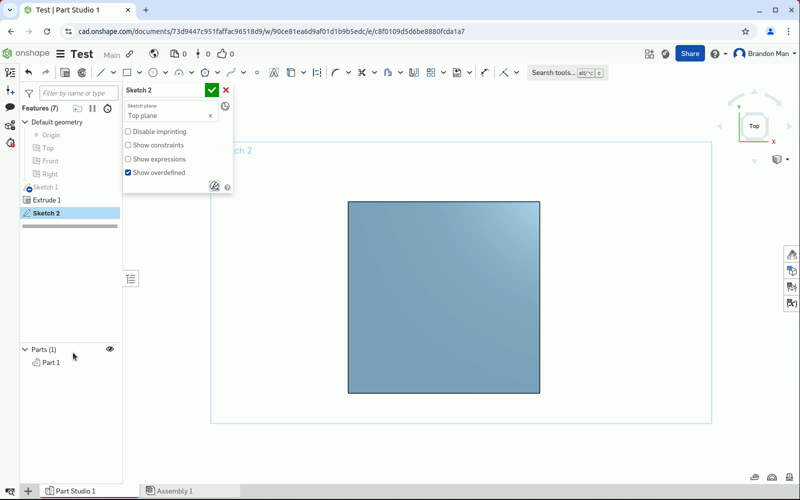
key(y)
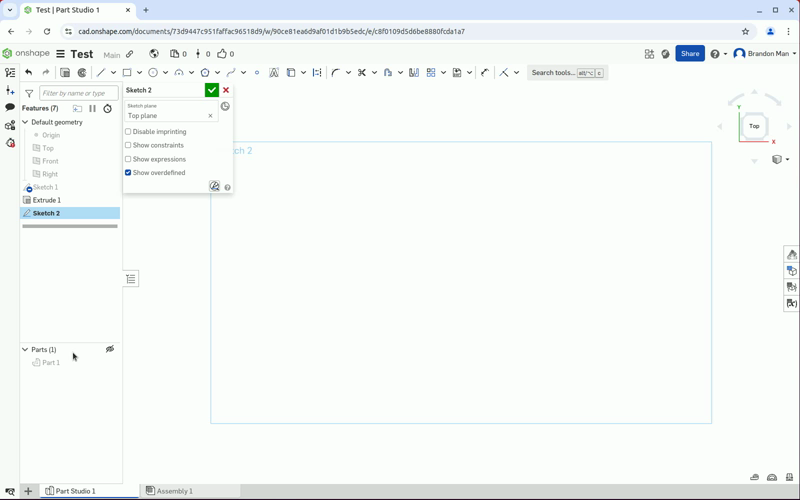
key(l)
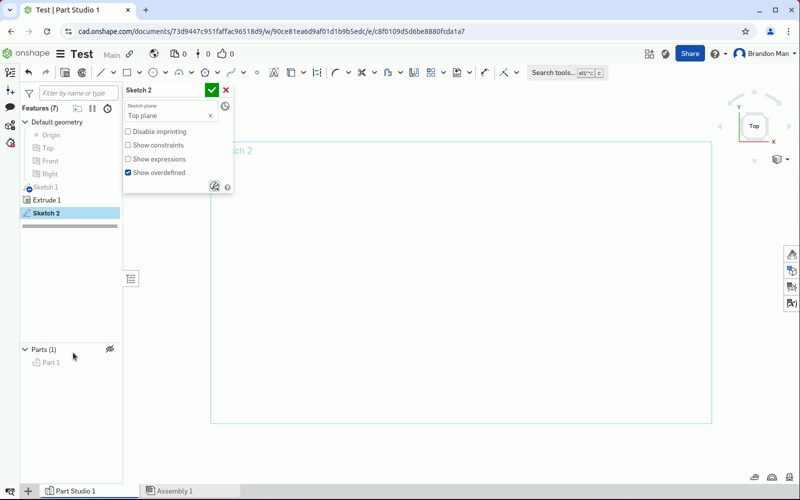
key_down(shift)
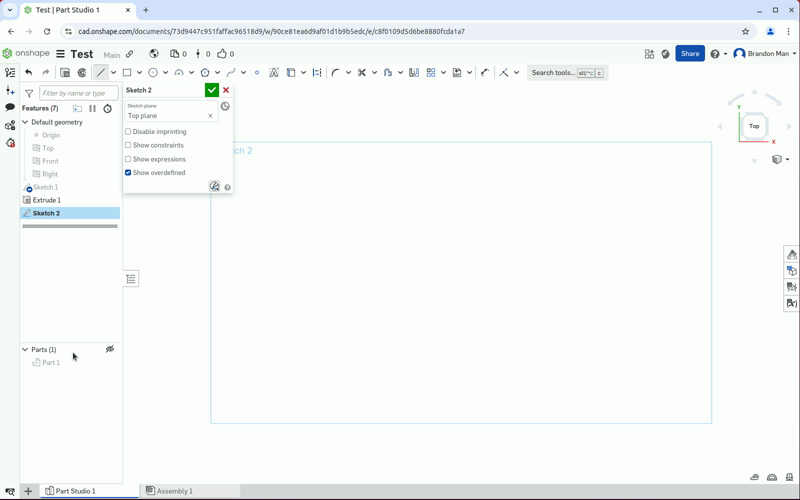
mouse_move(348, 393)
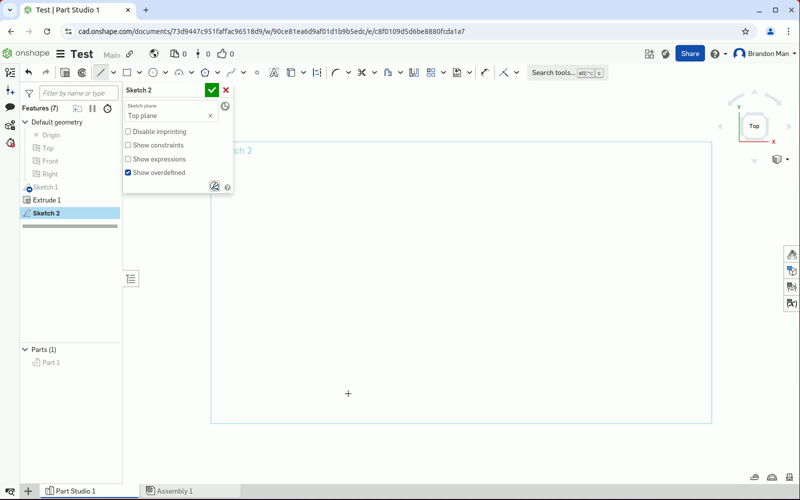
click(348, 393)
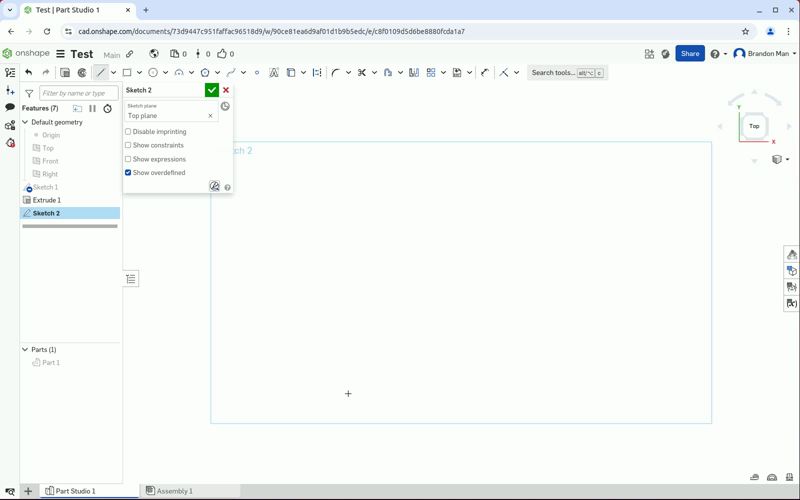
key_up(shift)
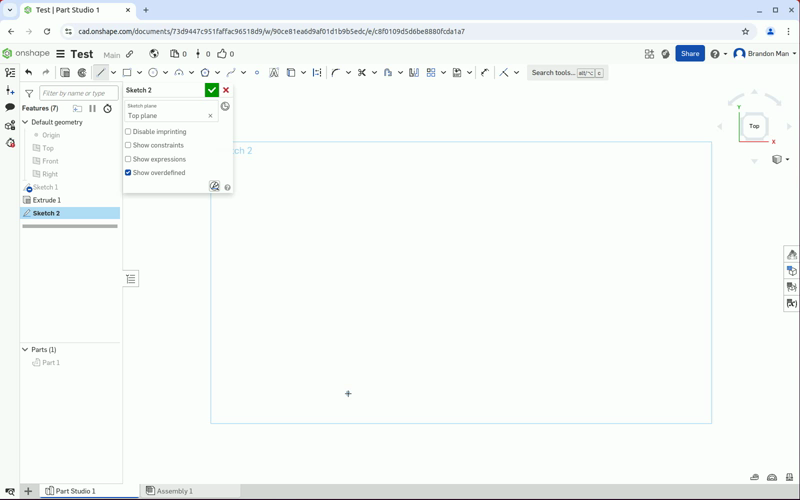
key_down(shift)
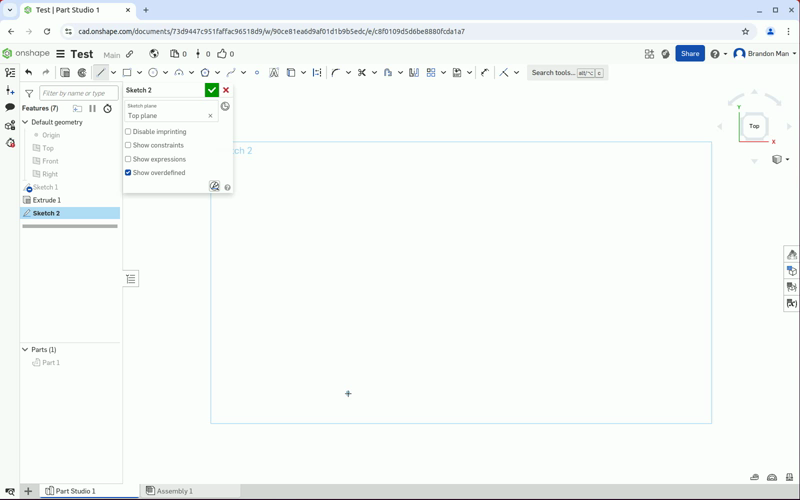
mouse_move(539, 393)
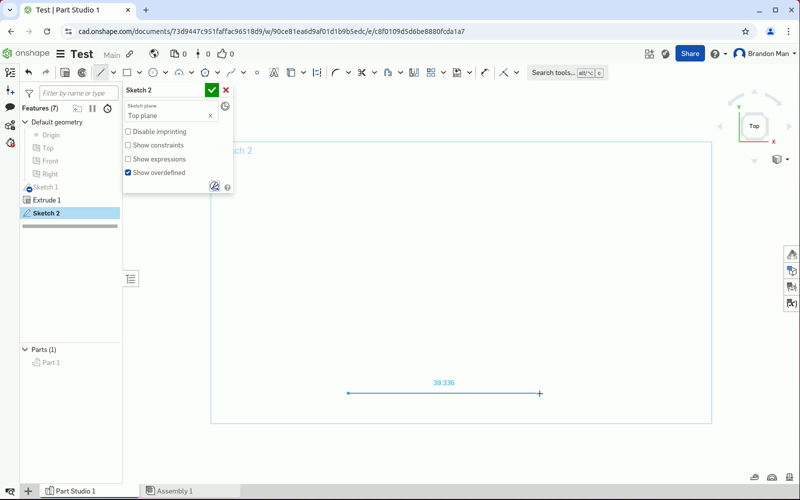
click(539, 393)
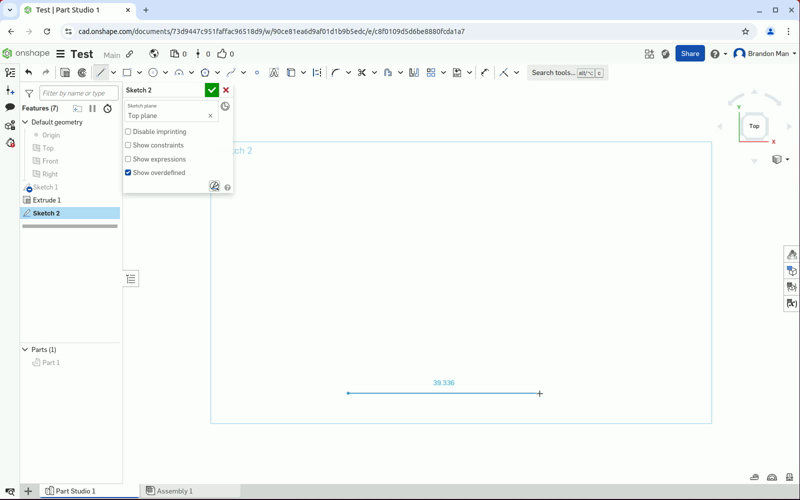
key_up(shift)
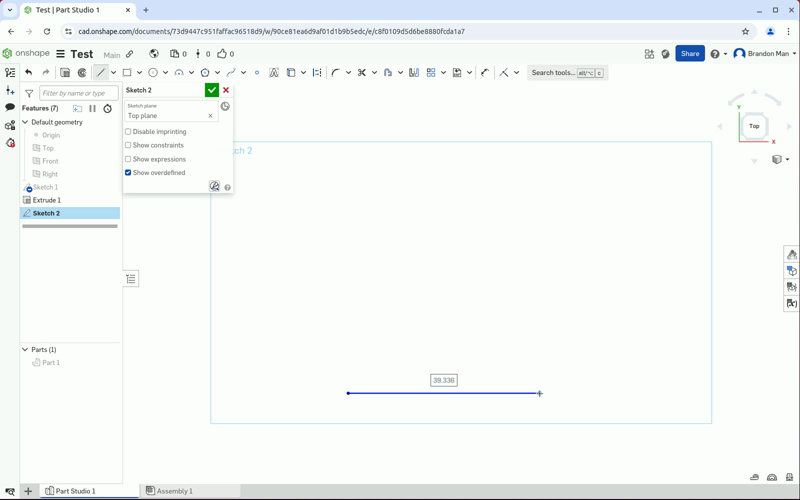
key_down(shift)
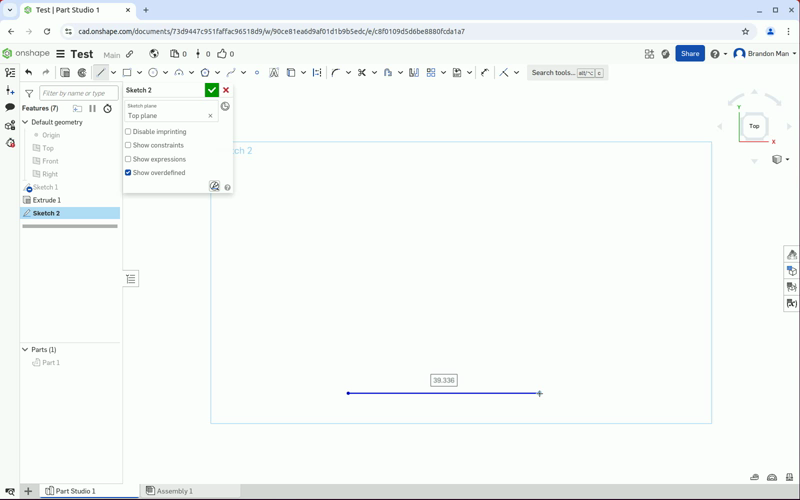
mouse_move(539, 201)
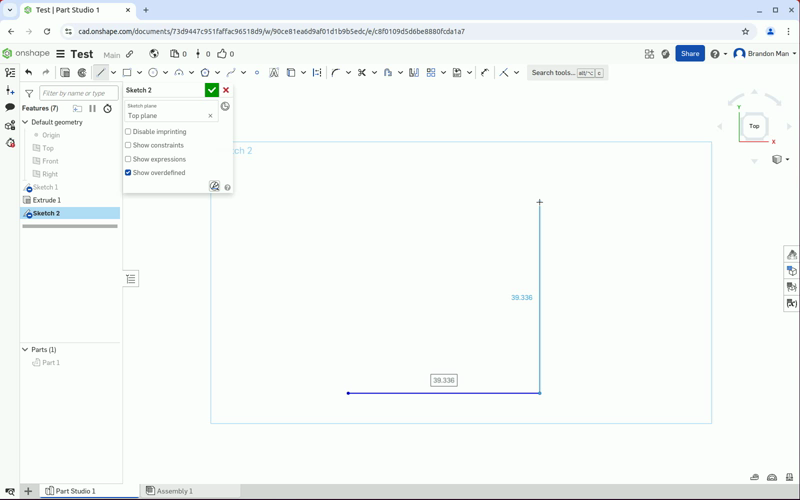
click(539, 201)
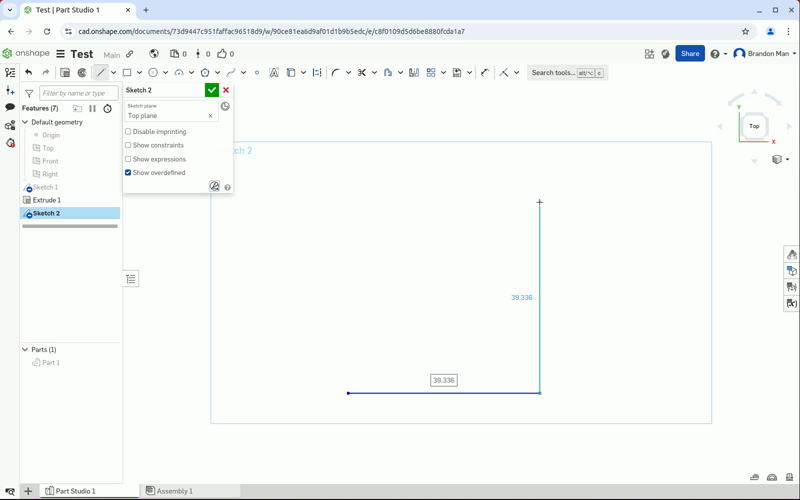
key_up(shift)
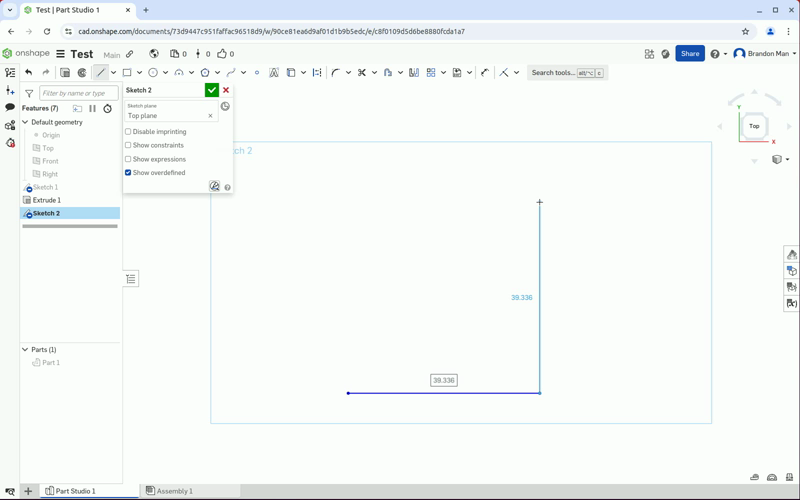
key_down(shift)
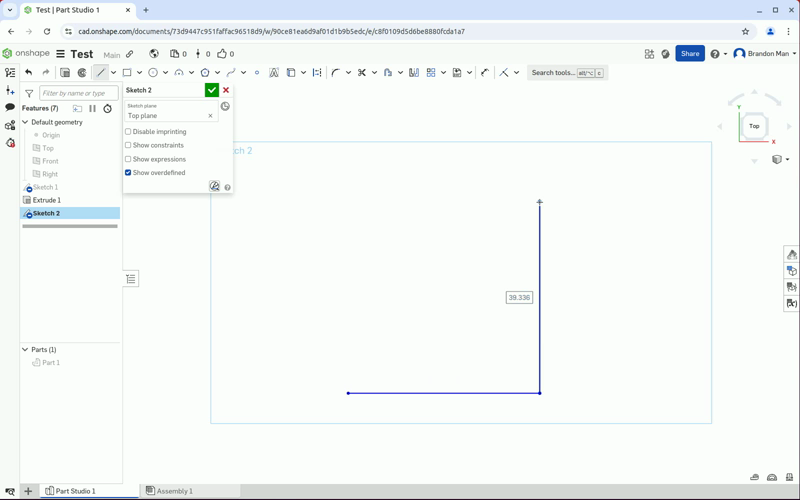
mouse_move(348, 201)
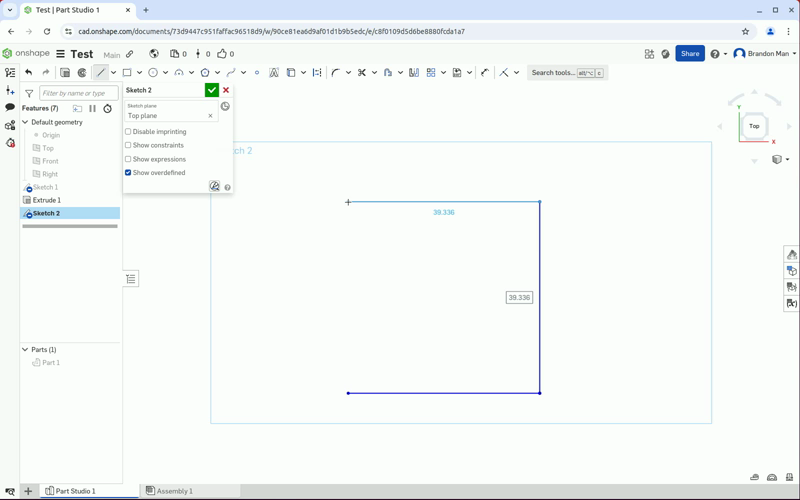
click(348, 201)
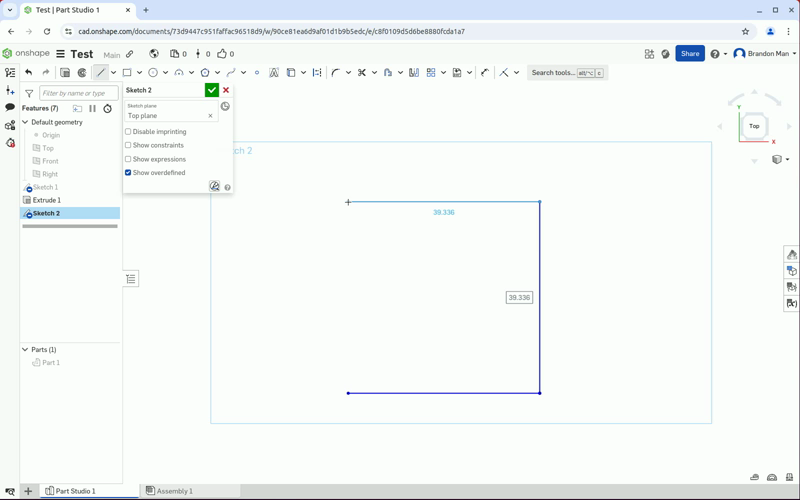
key_up(shift)
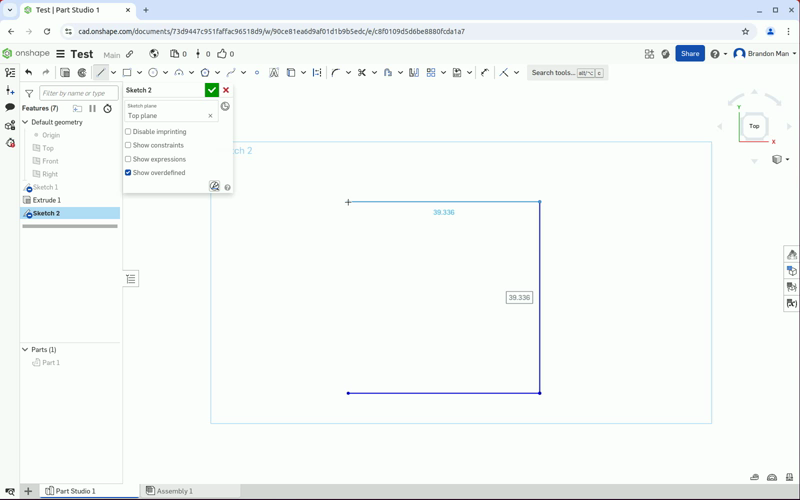
key_down(shift)
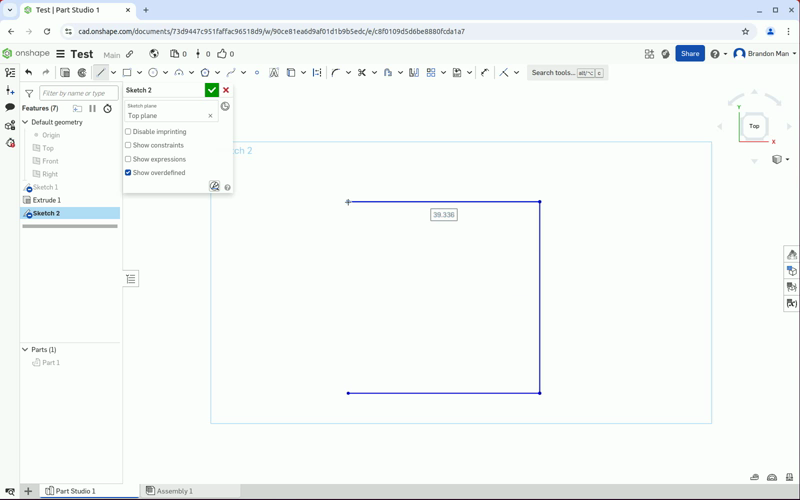
mouse_move(348, 393)
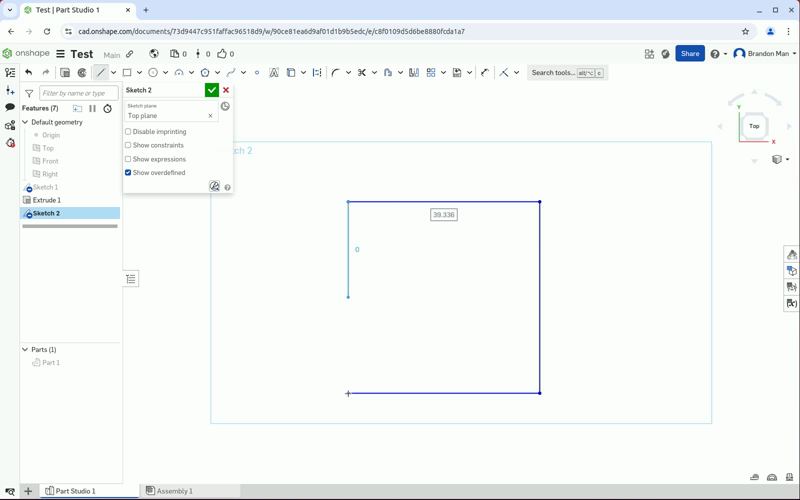
key_up(shift)
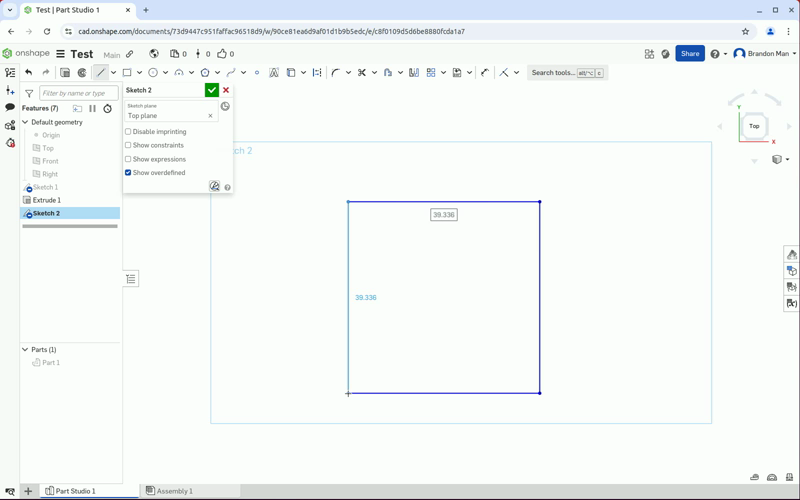
click(348, 393)
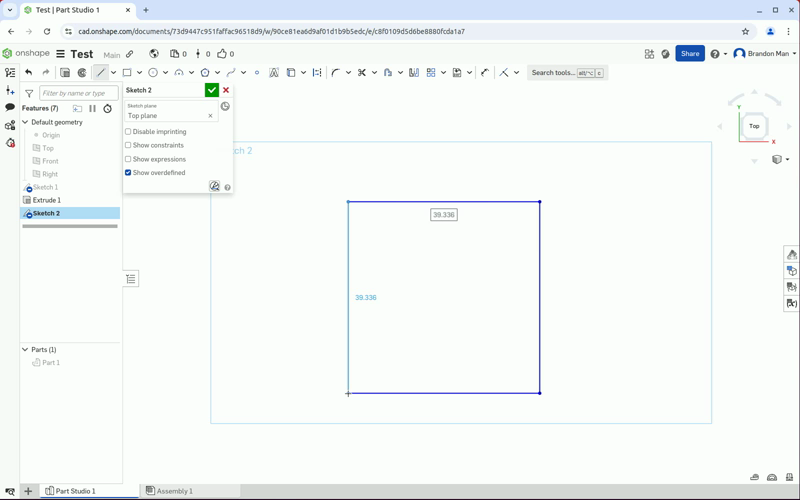
key(esc)
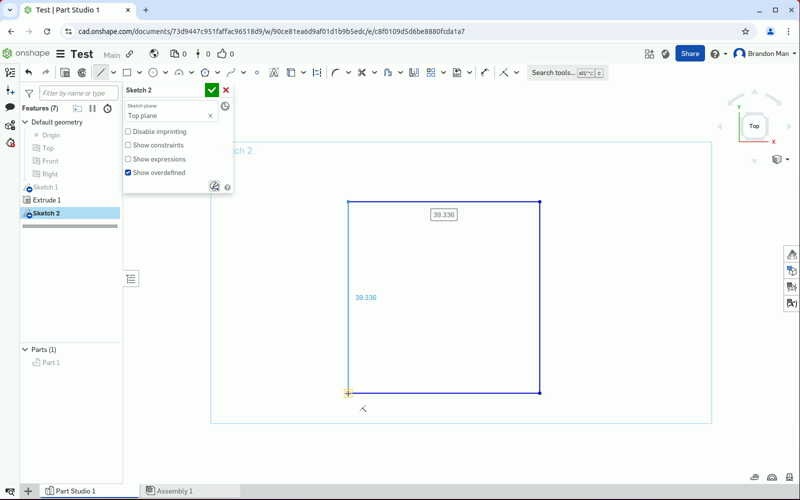
mouse_move(448, 263)
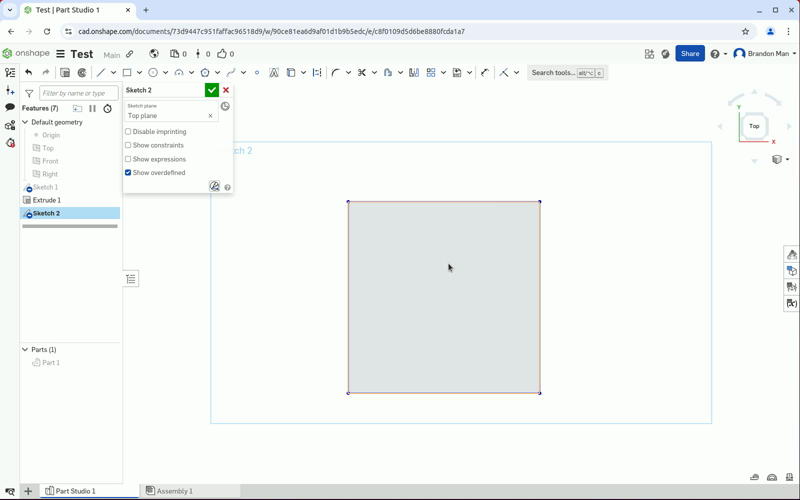
click(448, 263)
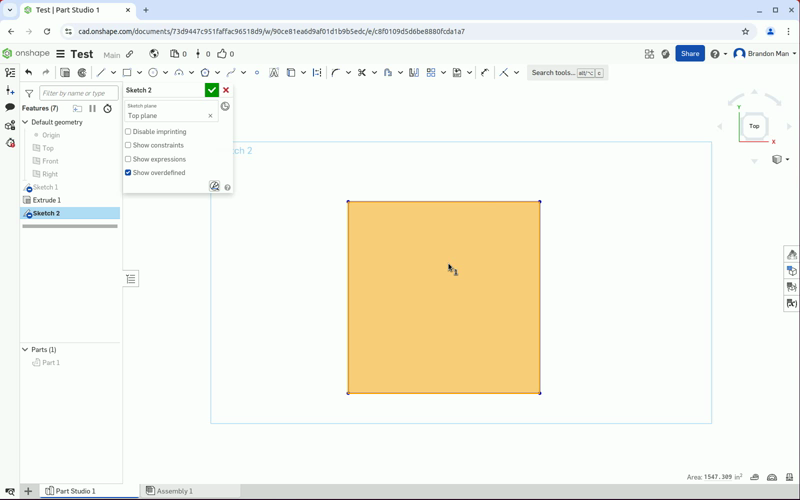
mouse_move(73, 352)
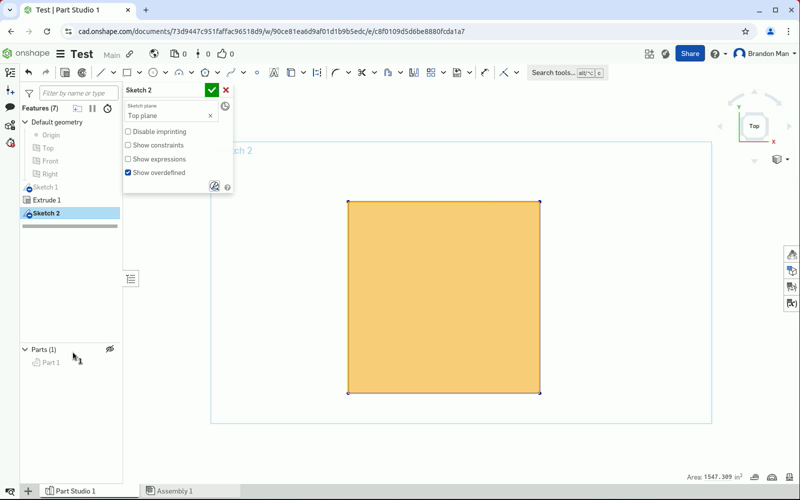
key(shift+y)
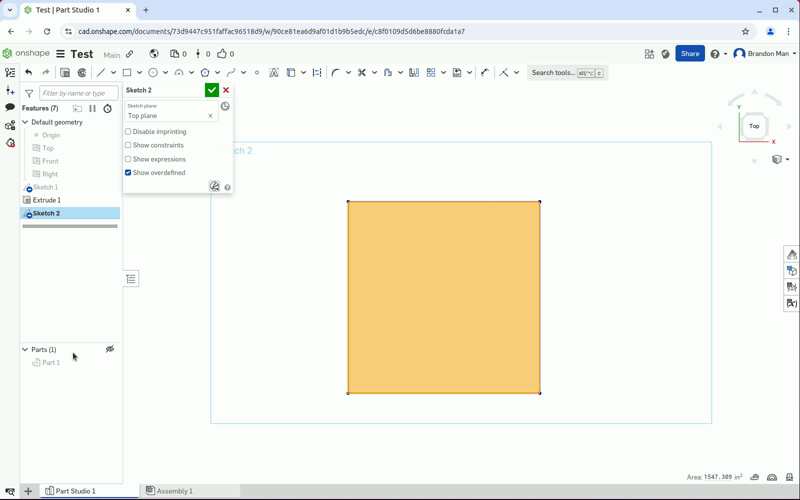
key(shift+e)
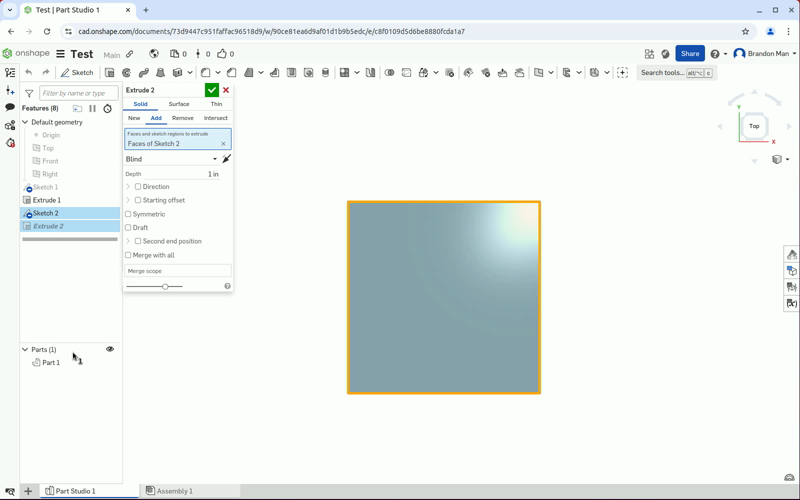
mouse_move(143, 106)
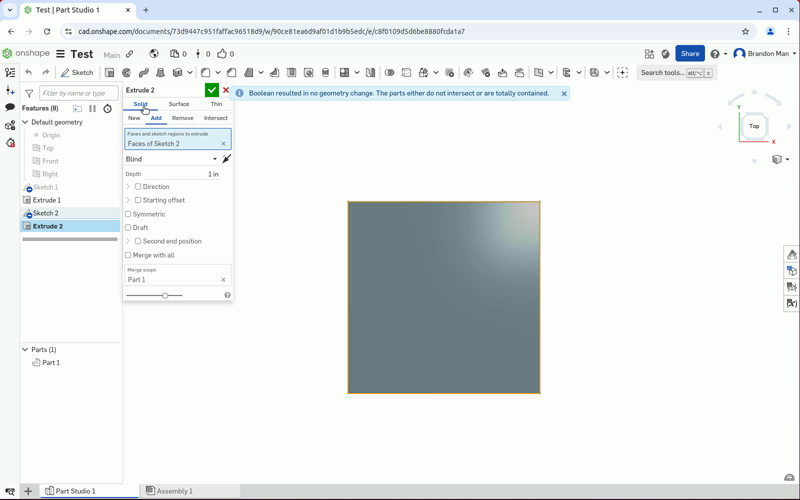
click(143, 106)
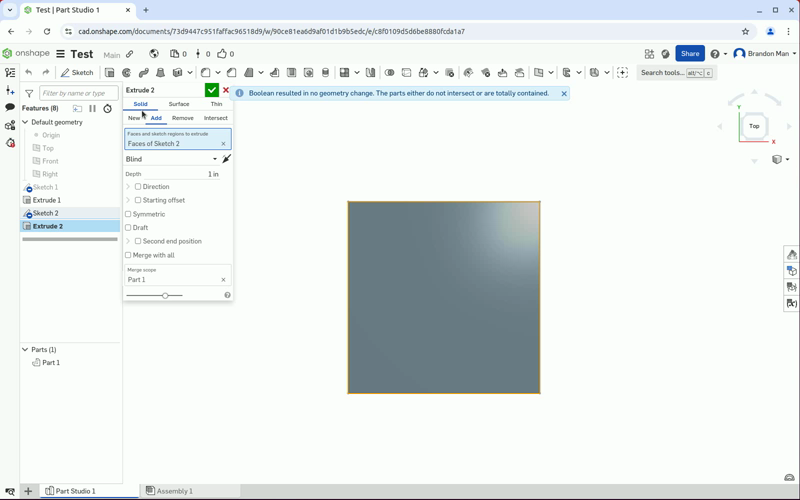
mouse_move(137, 120)
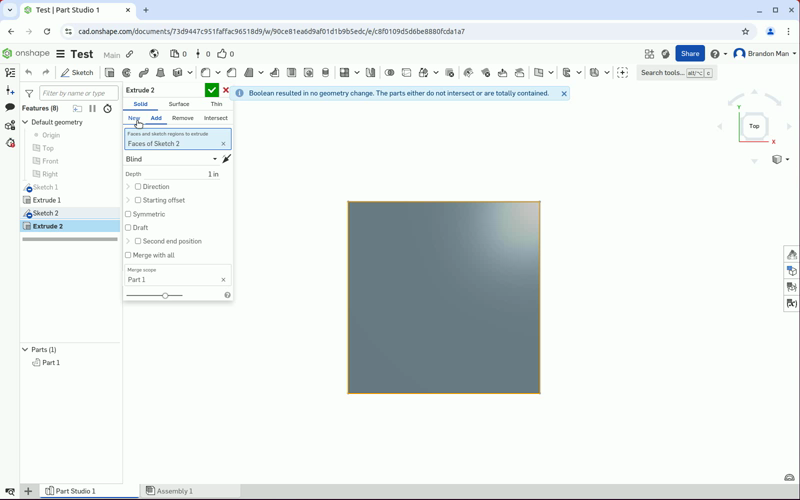
click(137, 120)
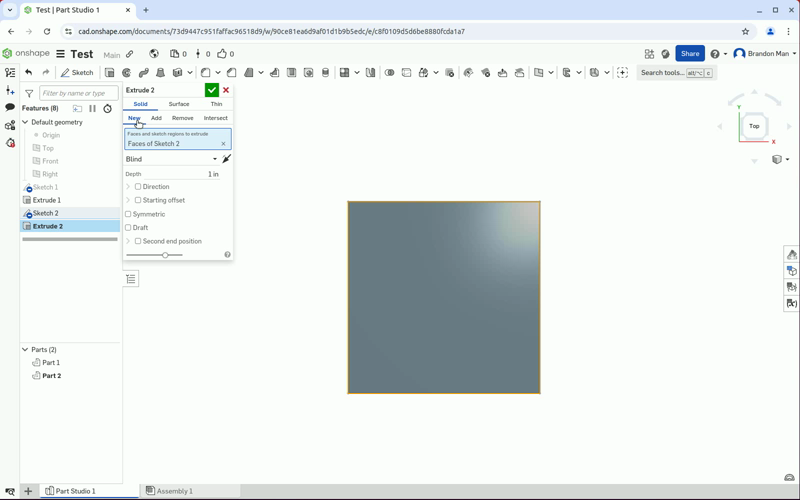
key(tab, 4)
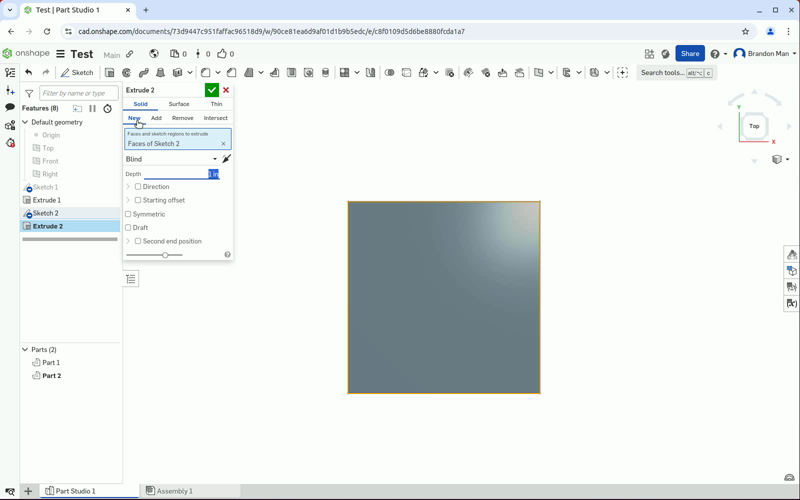
text(39.476)
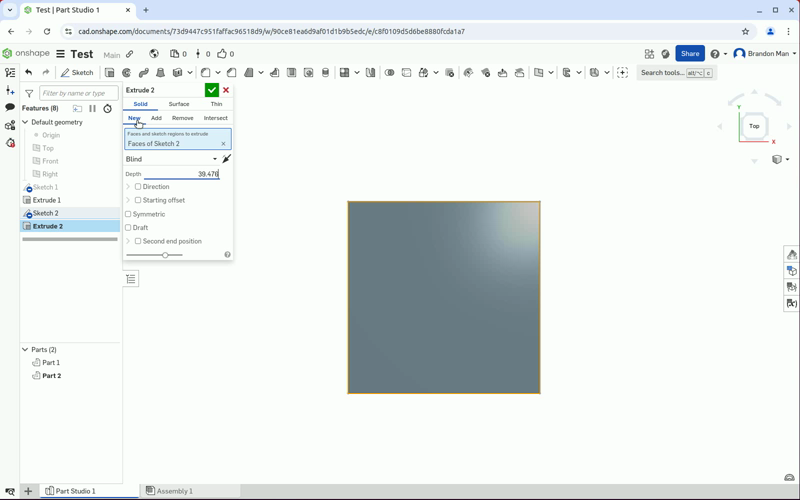
key(tab, 3)
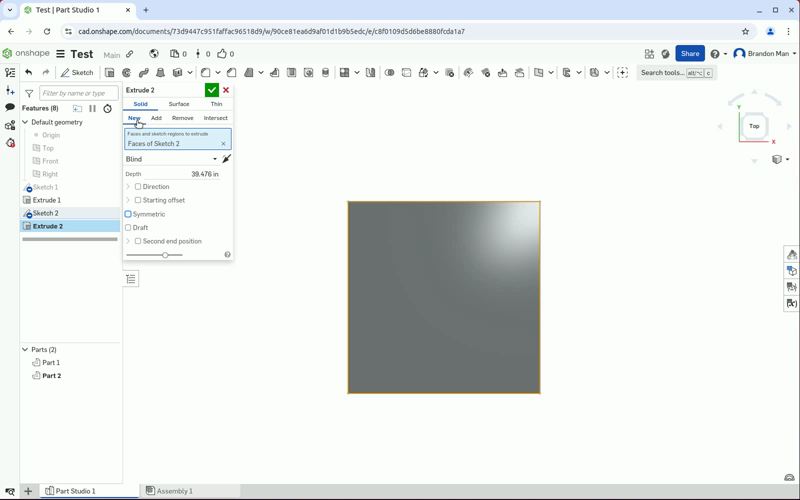
key(space)
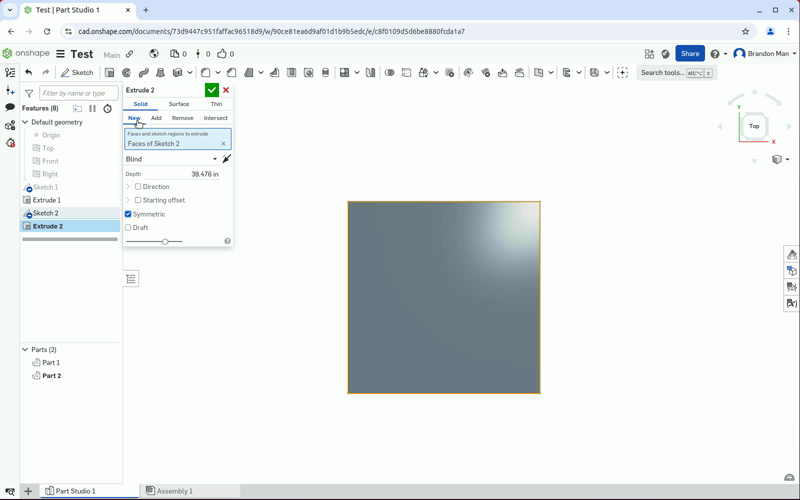
key(enter)
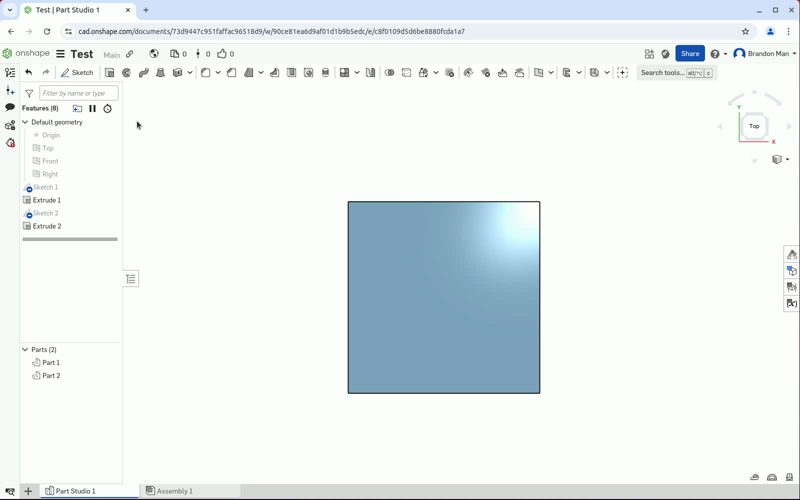
key(shift+h)
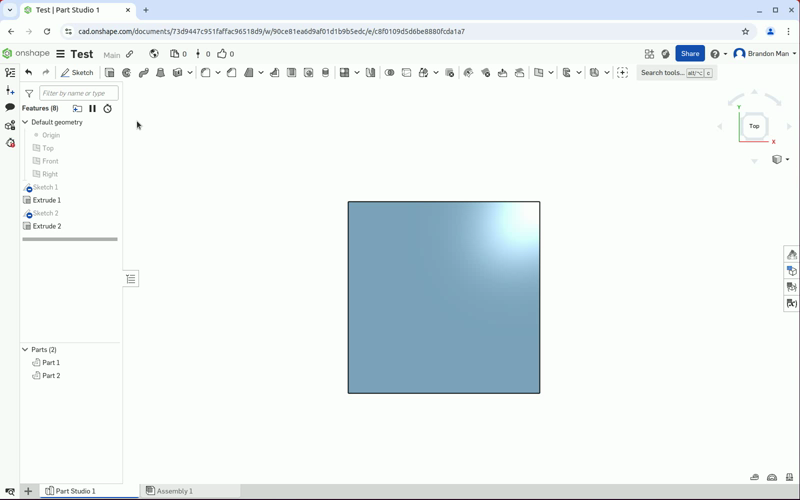
key(shift+h)
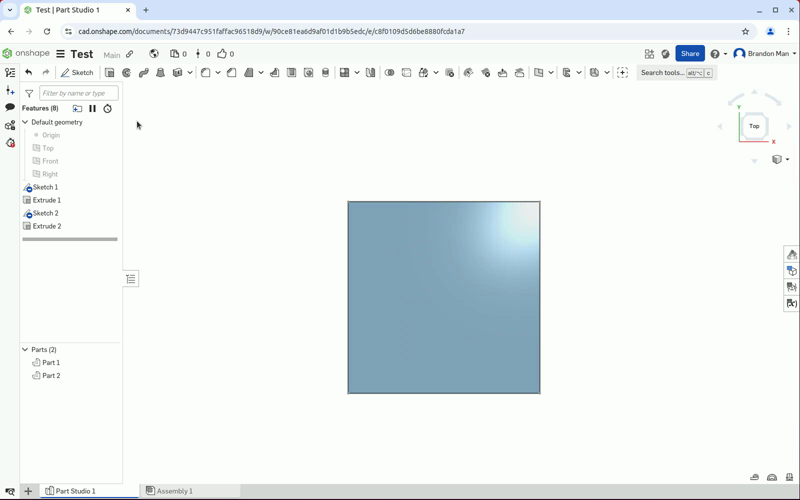
key(shift+7)
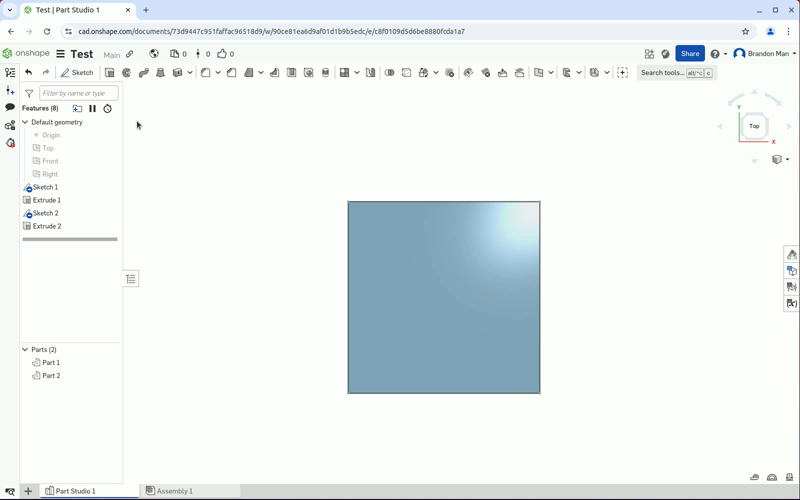
key(up, 3)
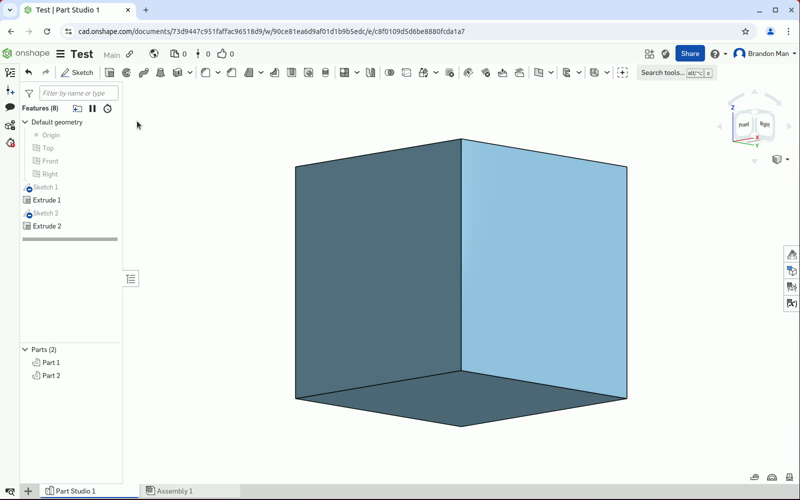
key(left, 3)
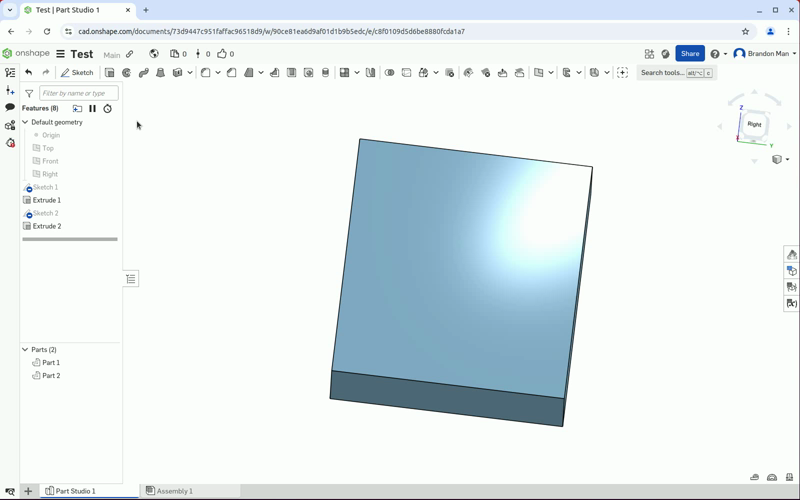
key(right, 3)
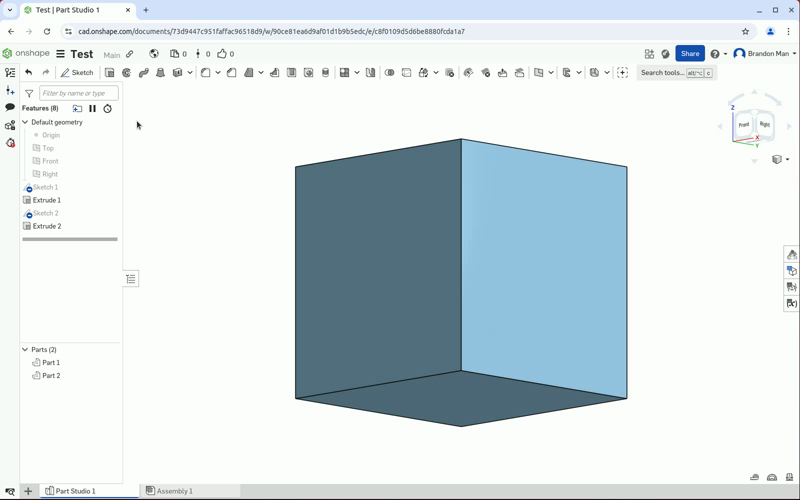
key(down, 3)
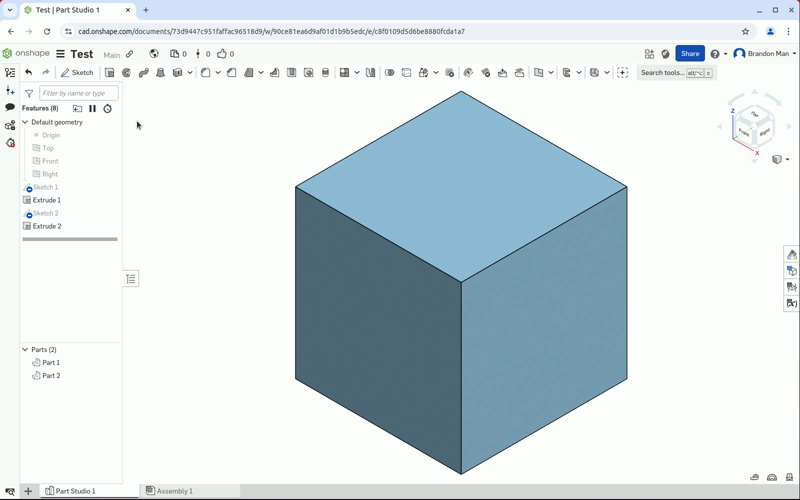
mouse_move(73, 189)
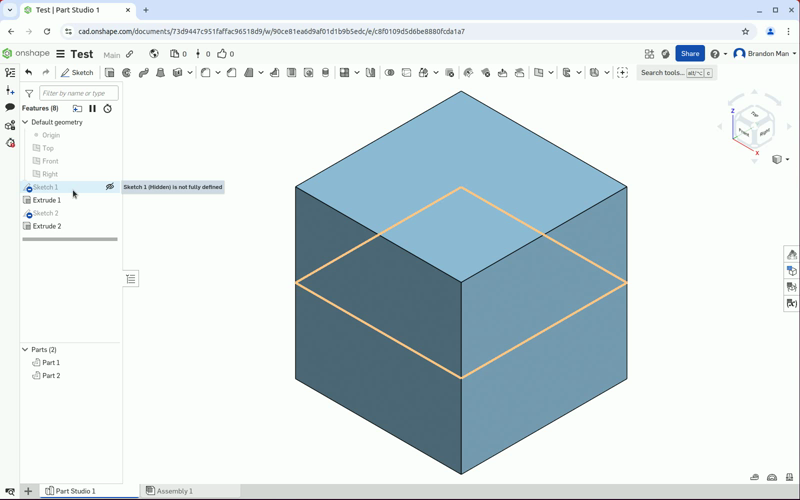
click(73, 189)